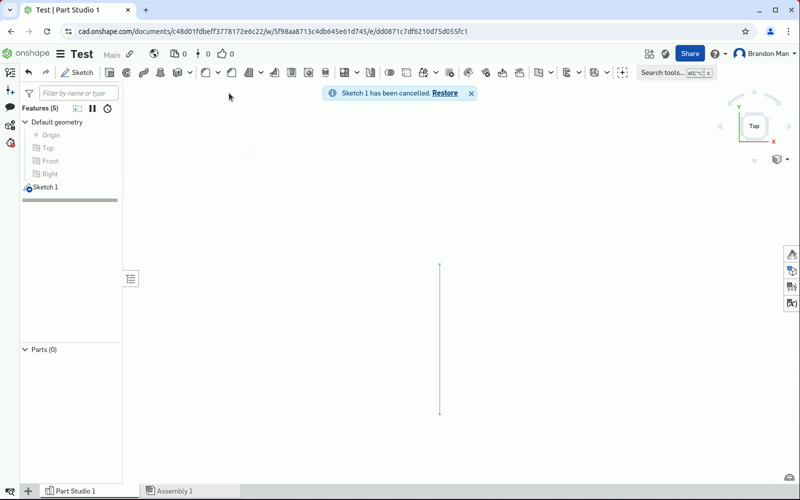
key(shift+h)
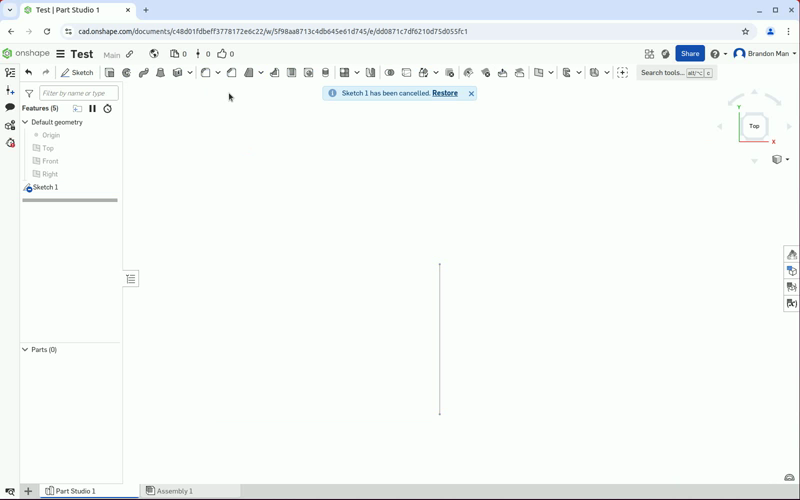
key(shift+s)
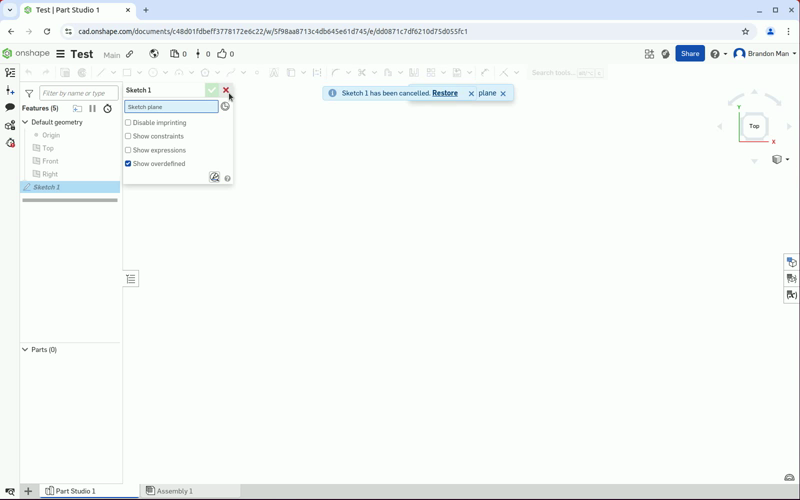
mouse_move(73, 150)
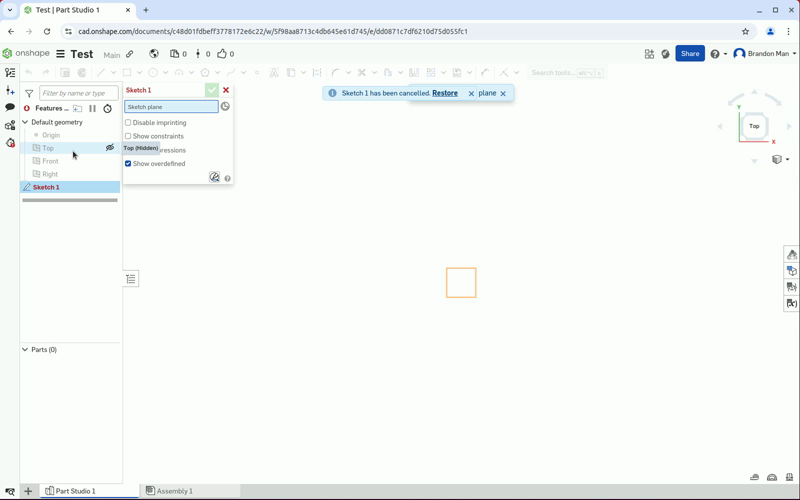
click(73, 150)
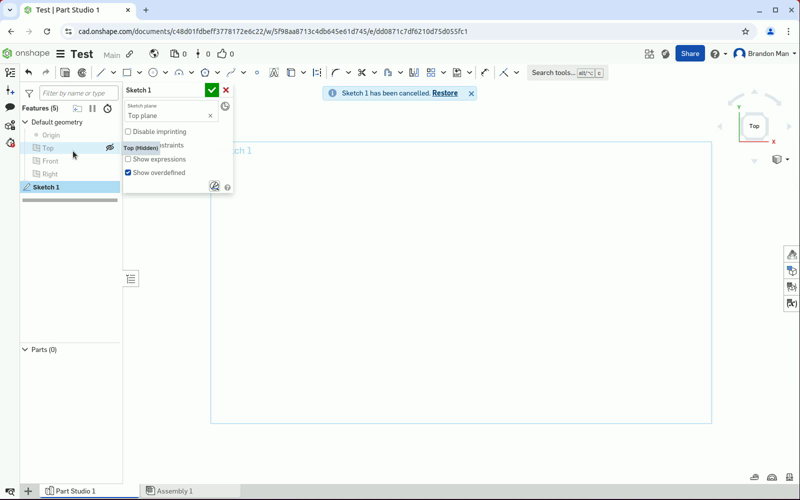
mouse_move(73, 352)
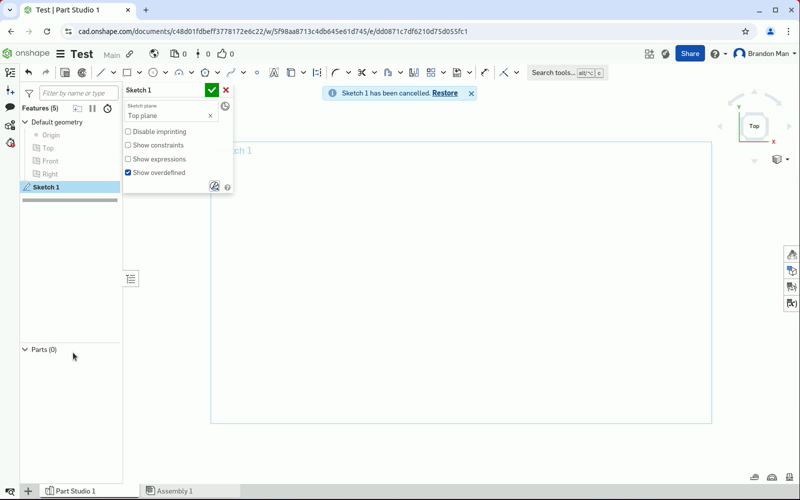
key(y)
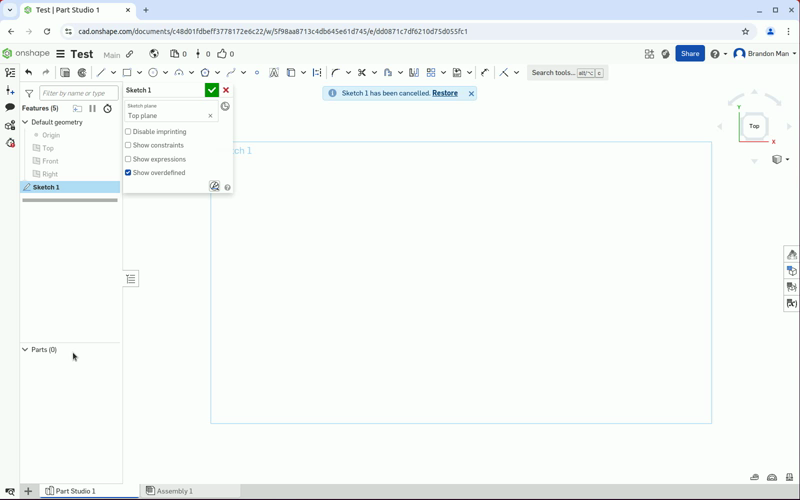
key(c)
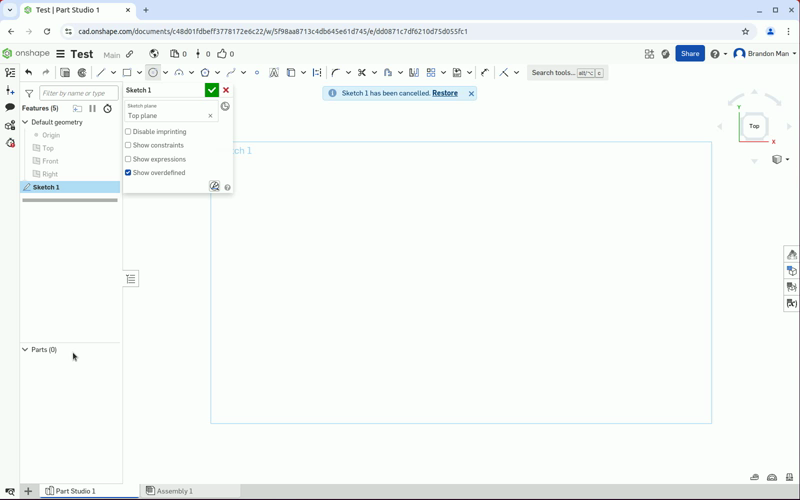
key_down(shift)
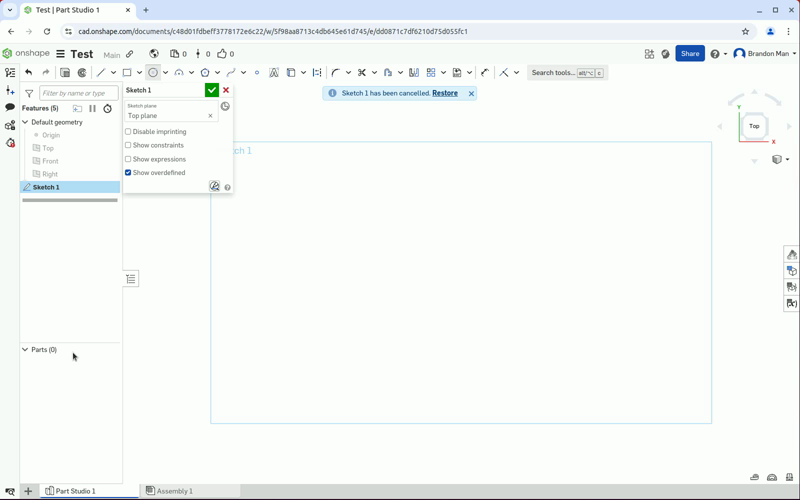
mouse_move(460, 282)
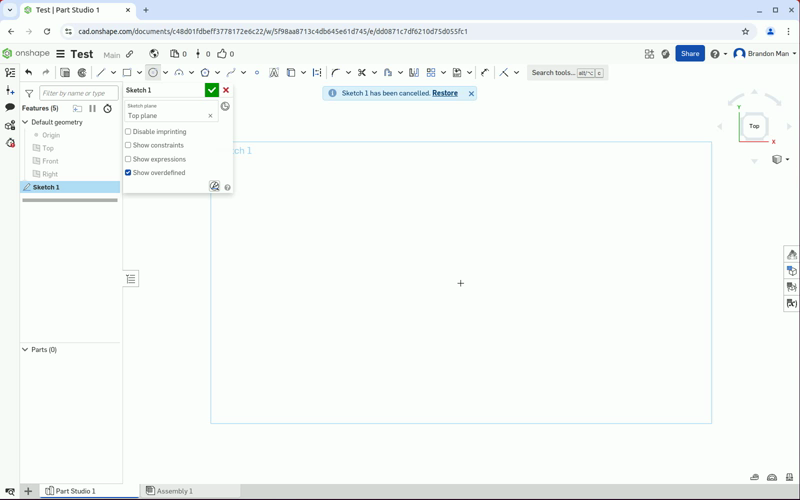
click(460, 282)
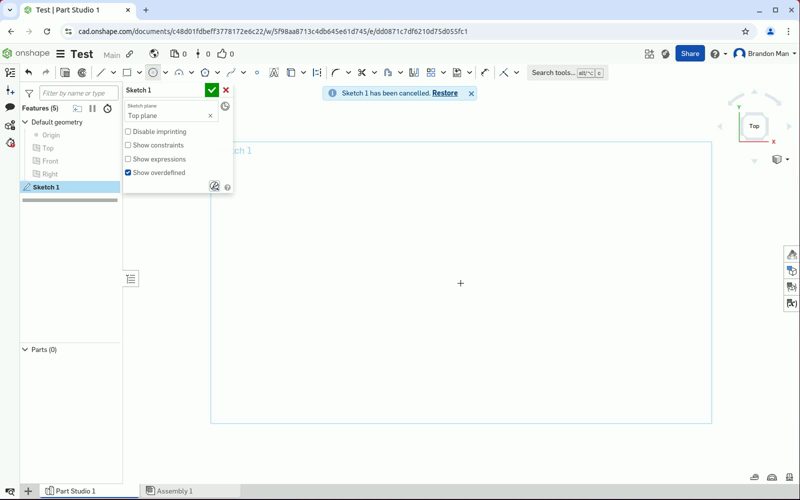
key_up(shift)
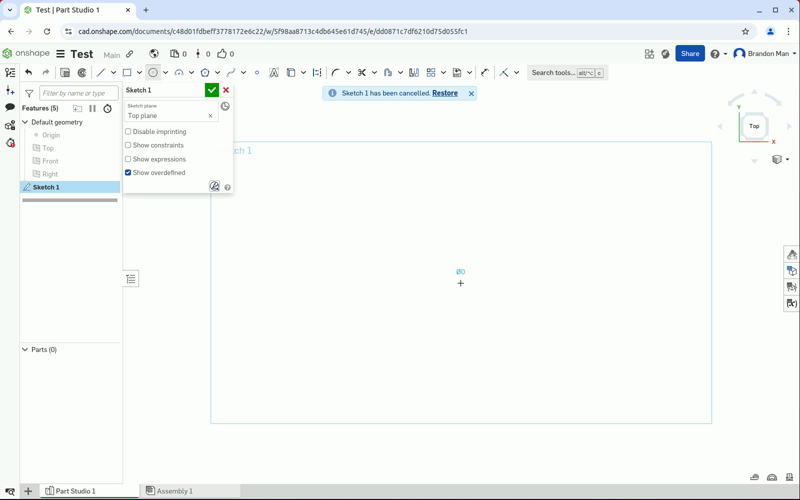
mouse_move(472, 282)
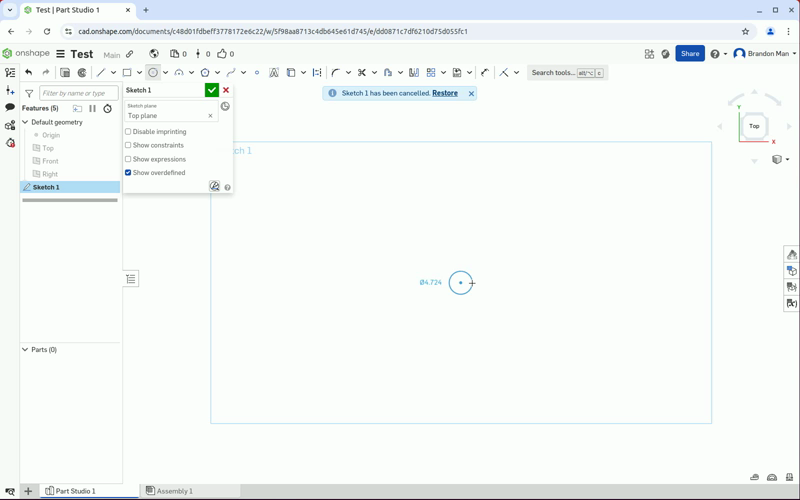
click(472, 282)
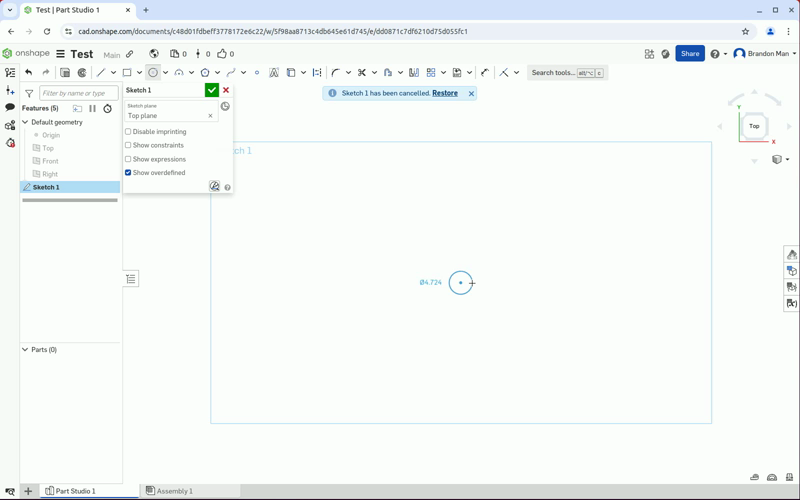
key(esc)
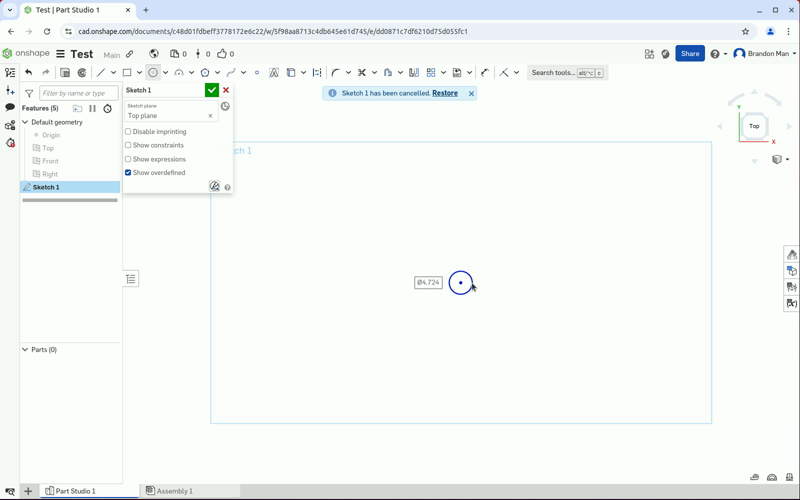
key(c)
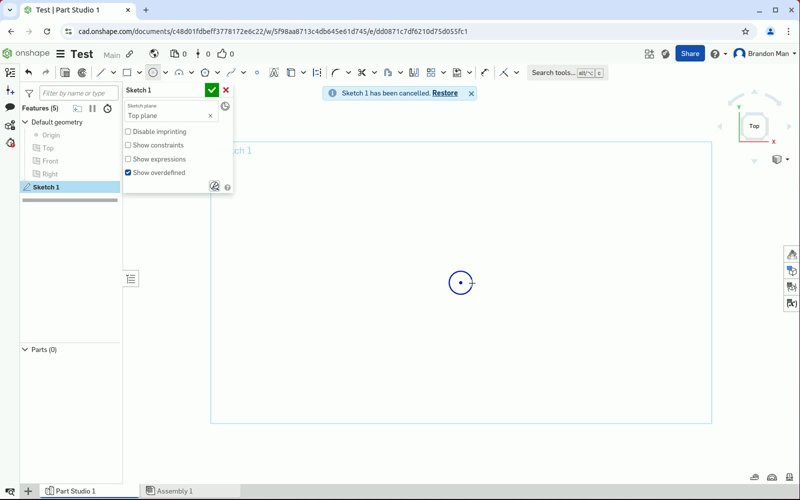
key_down(shift)
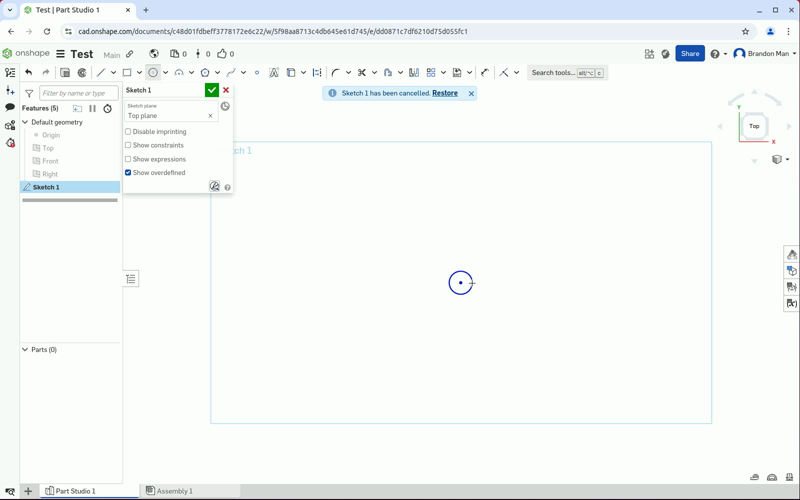
mouse_move(460, 282)
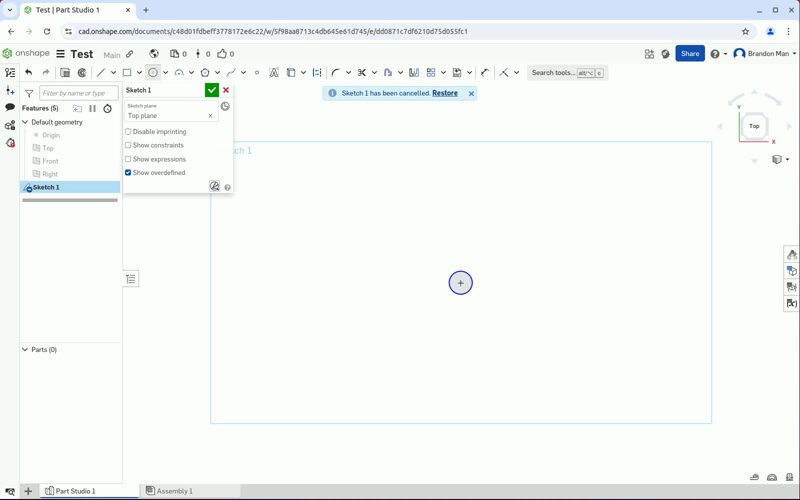
click(460, 282)
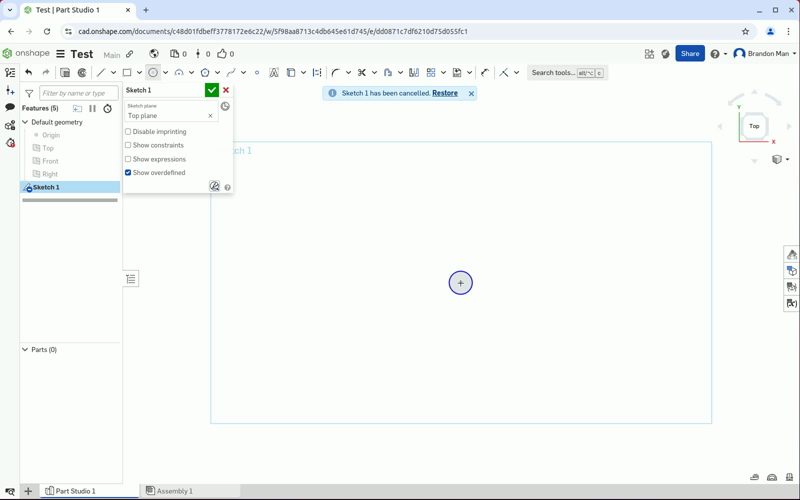
key_up(shift)
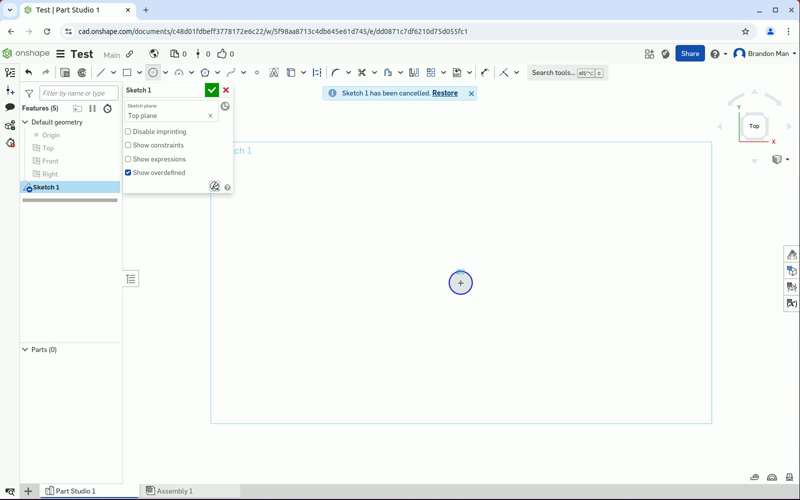
mouse_move(466, 282)
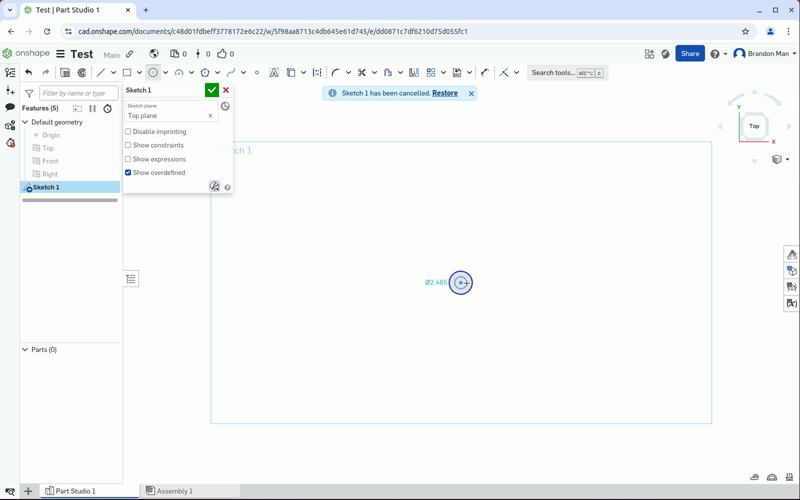
click(466, 282)
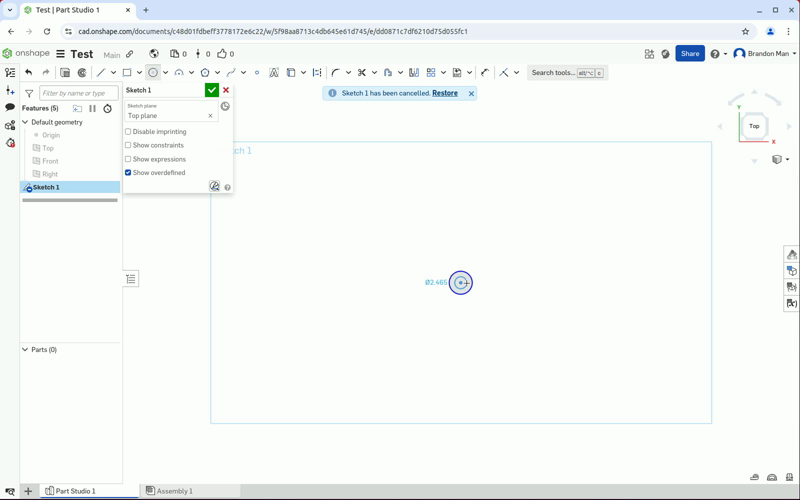
key(esc)
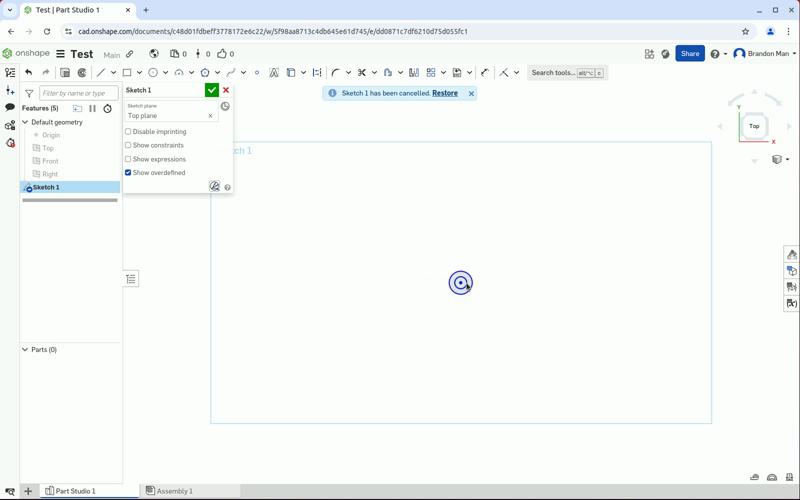
mouse_move(458, 273)
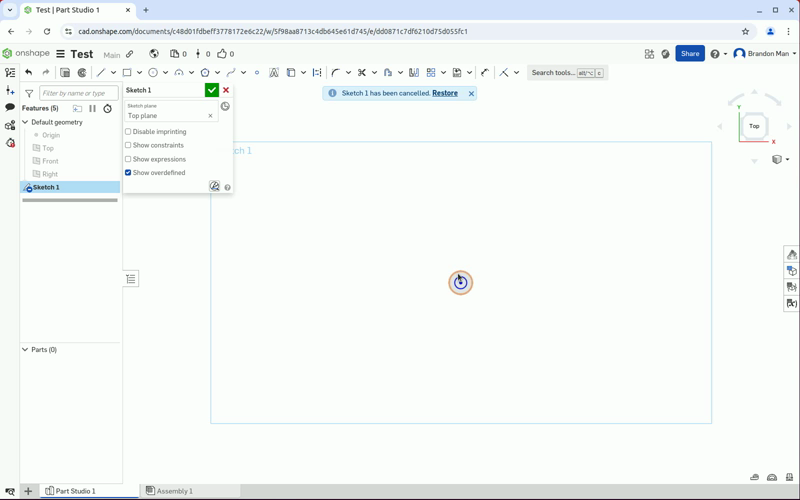
scroll(6)
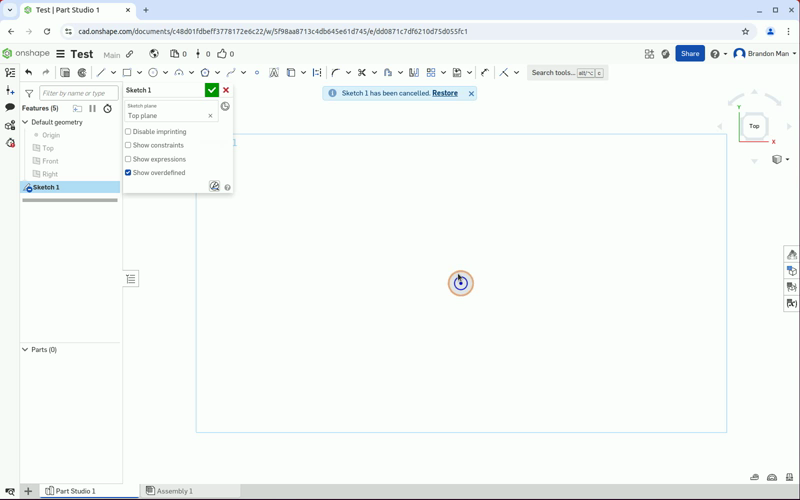
scroll(6)
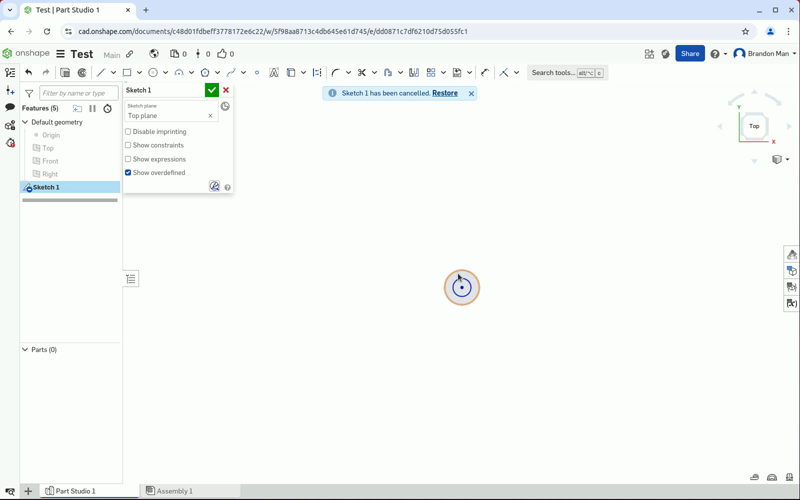
scroll(6)
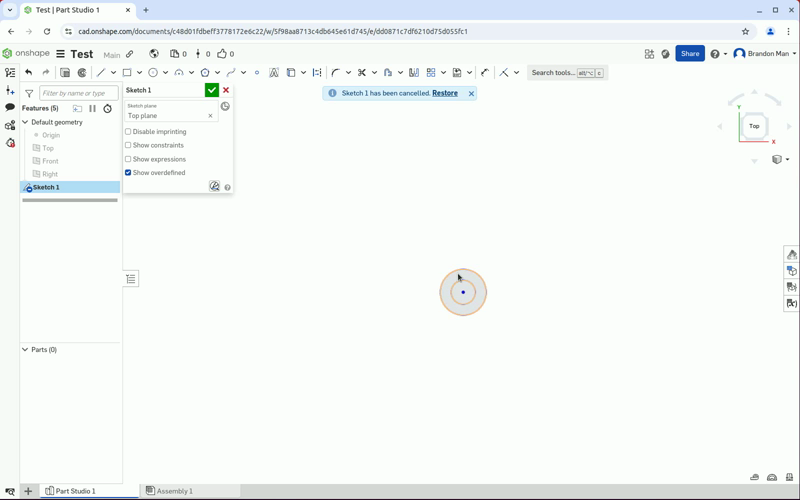
scroll(6)
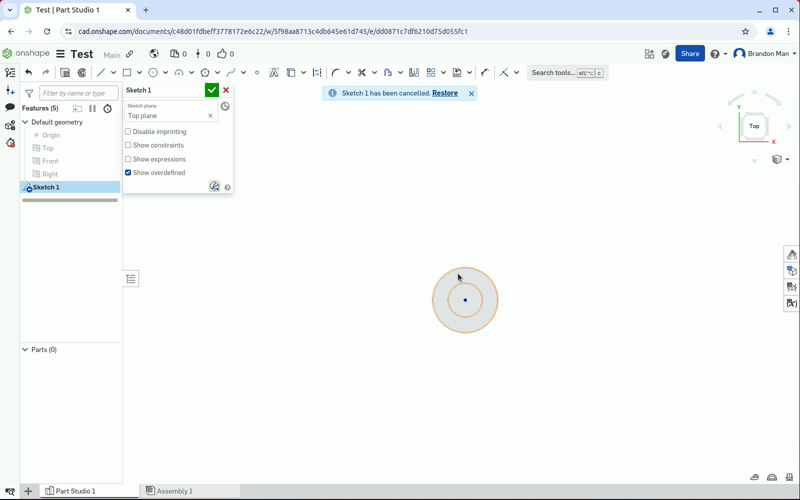
scroll(6)
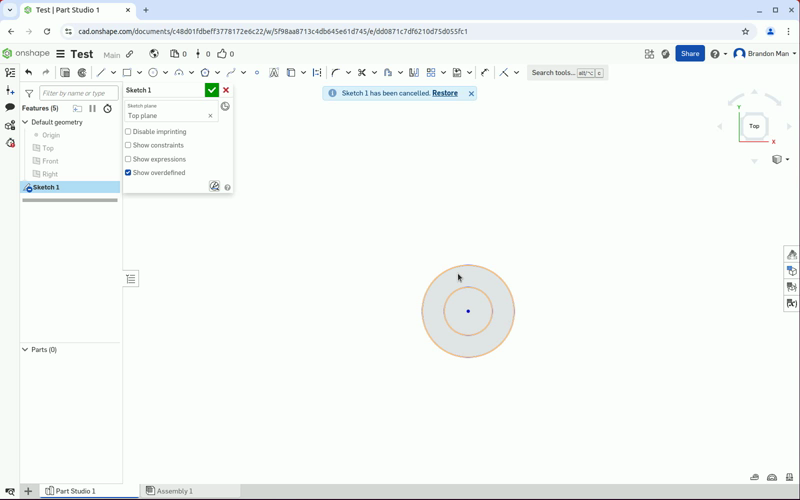
scroll(6)
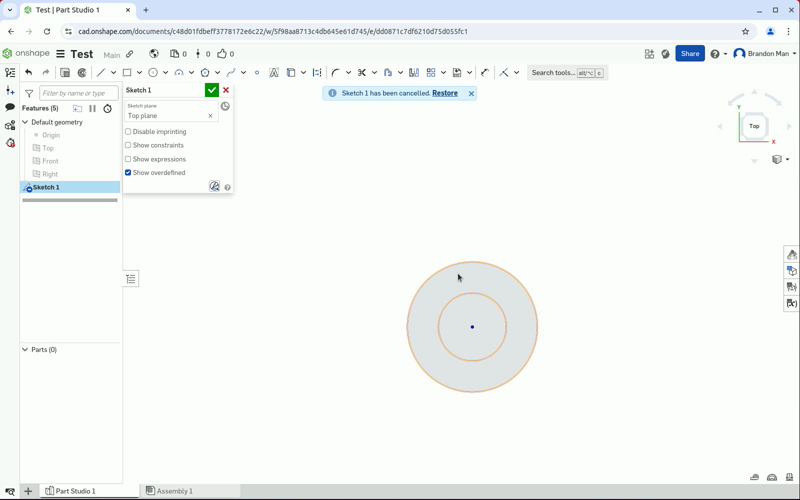
scroll(6)
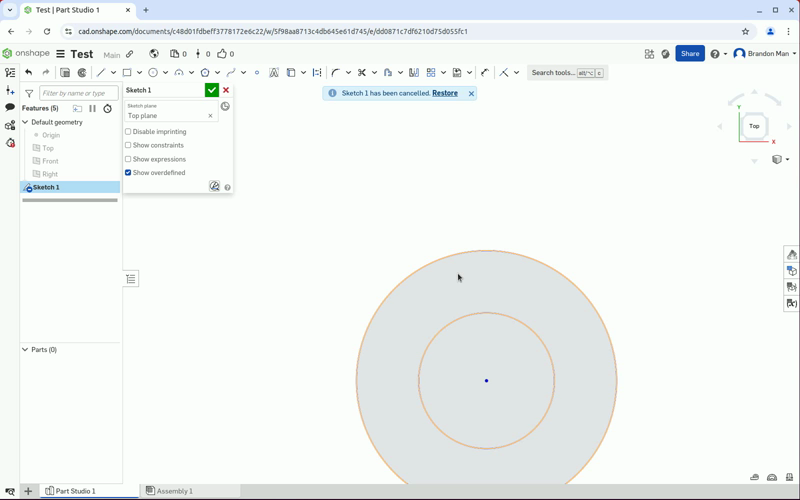
click(458, 273)
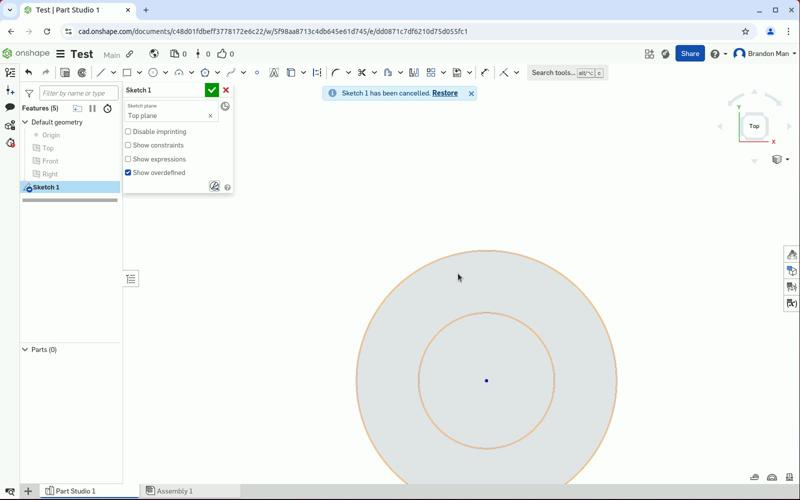
scroll(-6)
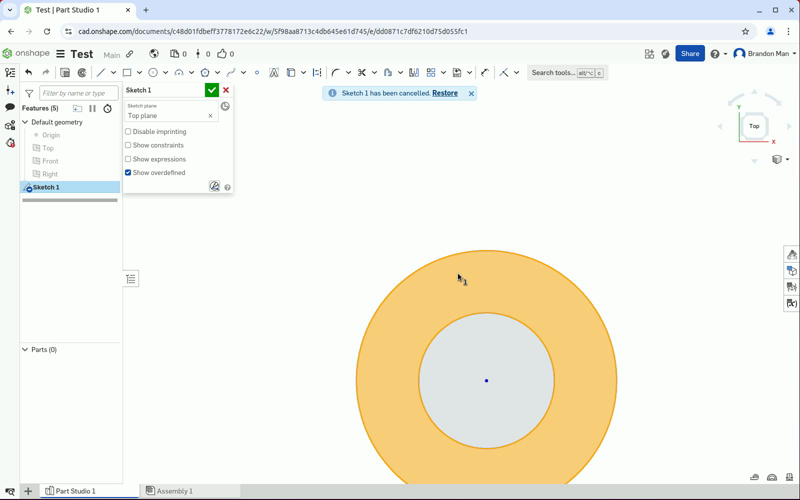
scroll(-6)
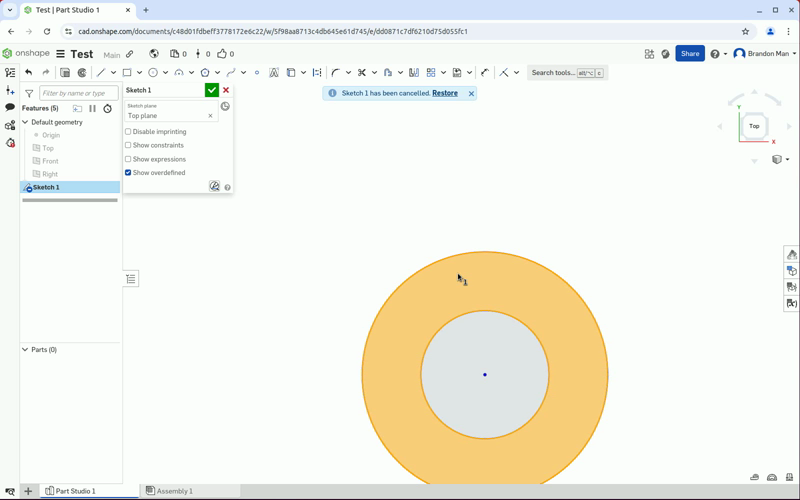
scroll(-6)
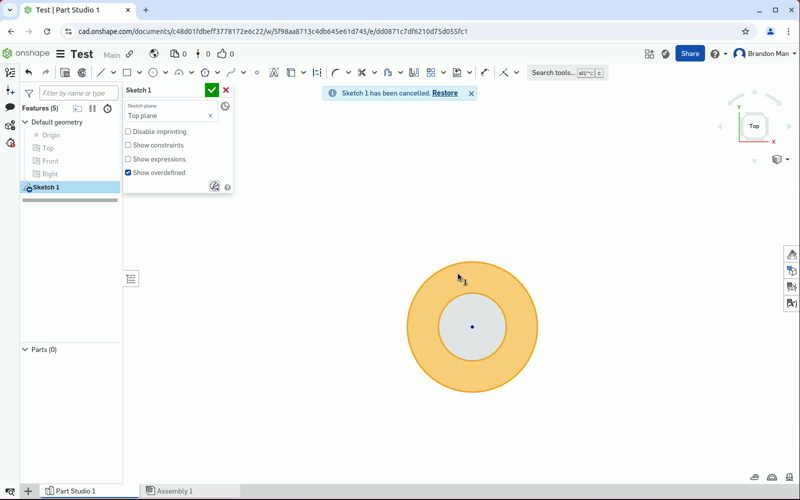
scroll(-6)
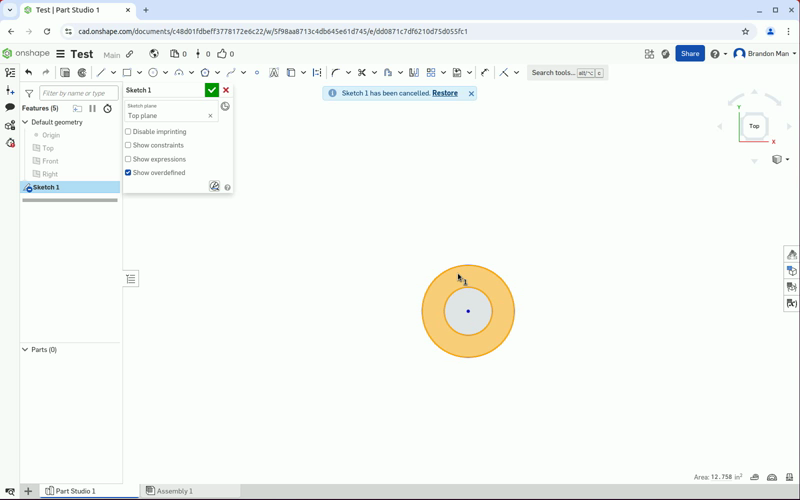
scroll(-6)
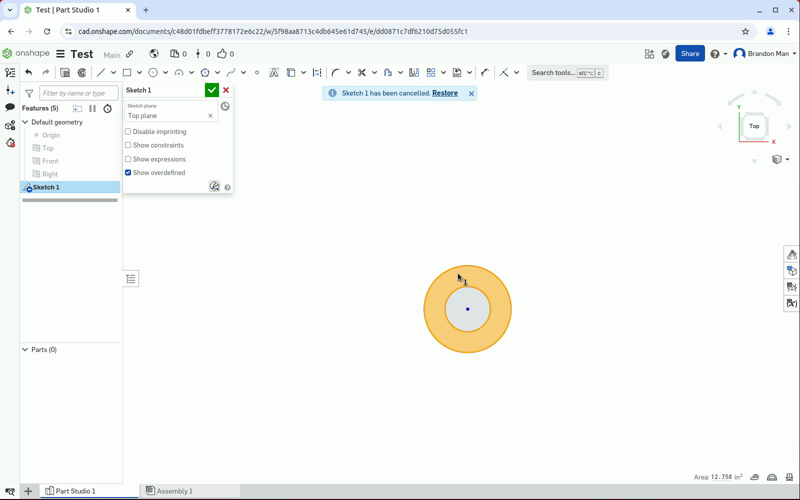
scroll(-6)
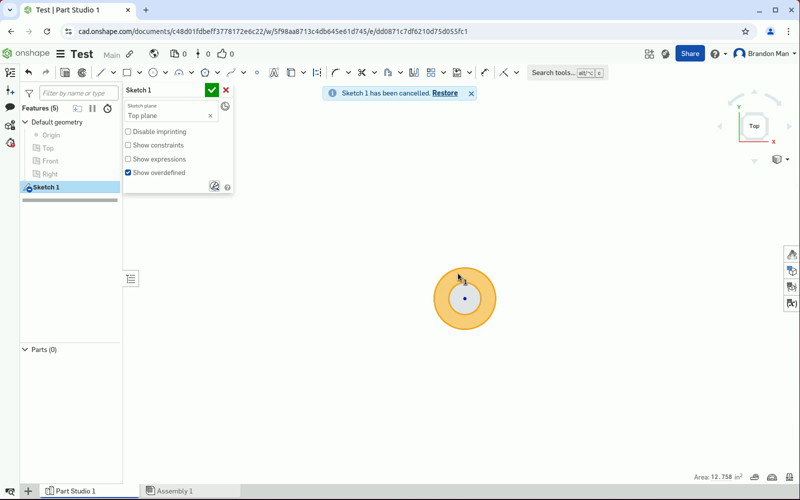
scroll(-6)
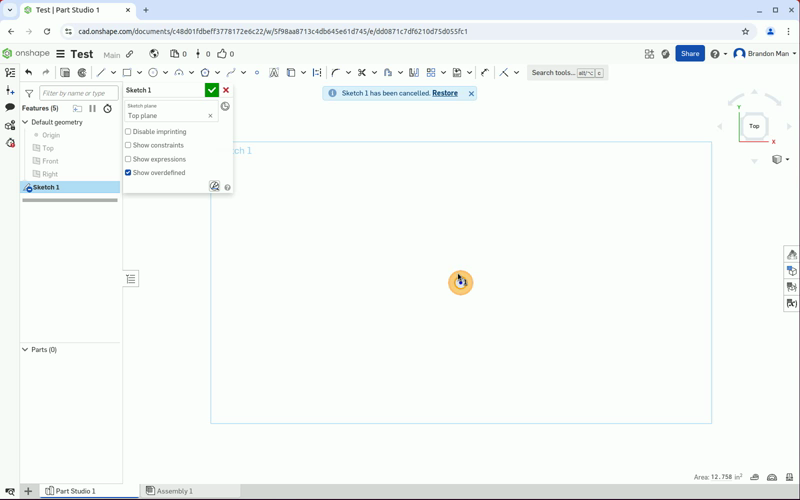
mouse_move(73, 352)
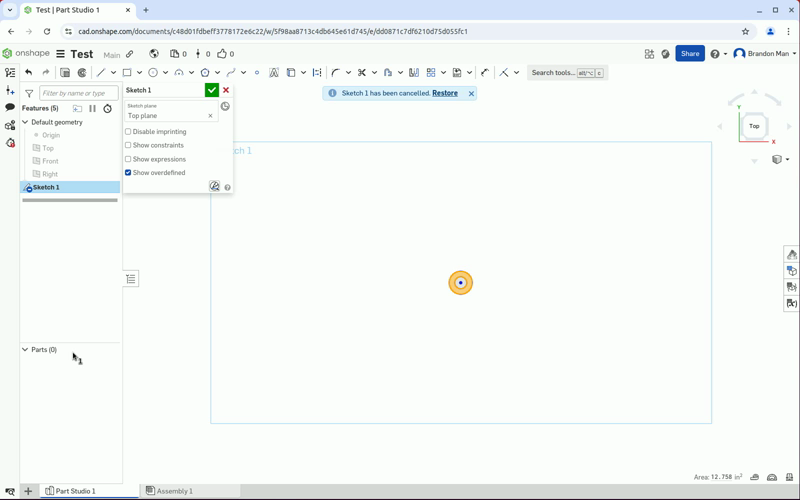
key(shift+y)
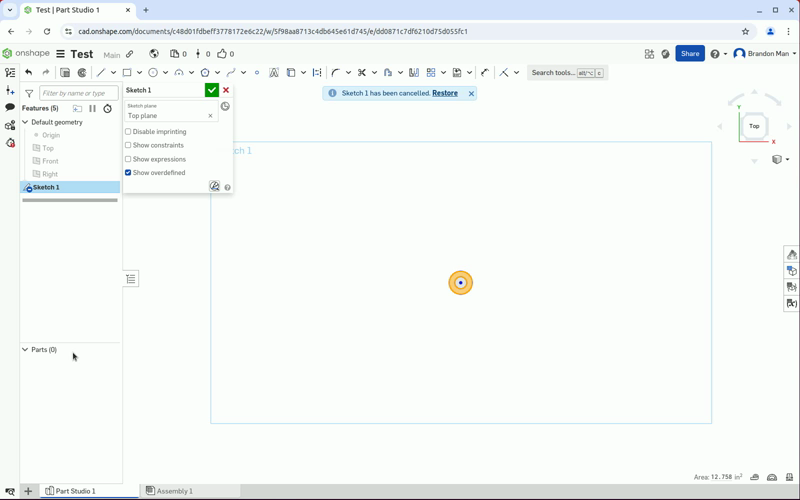
key(shift+e)
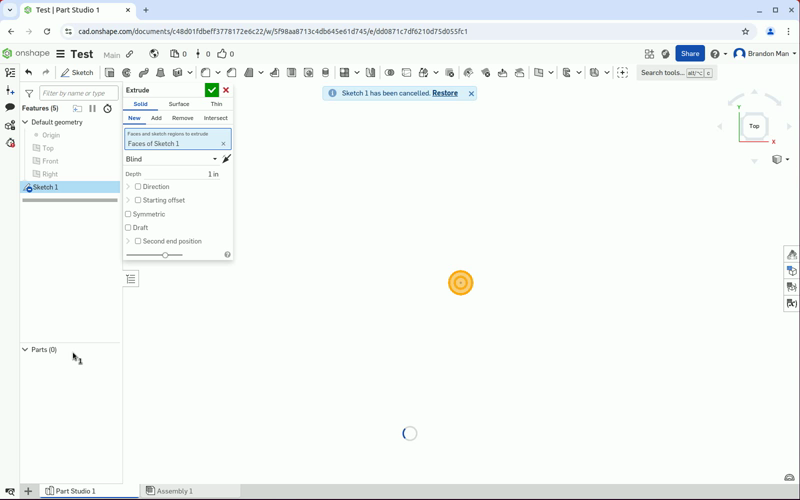
mouse_move(143, 106)
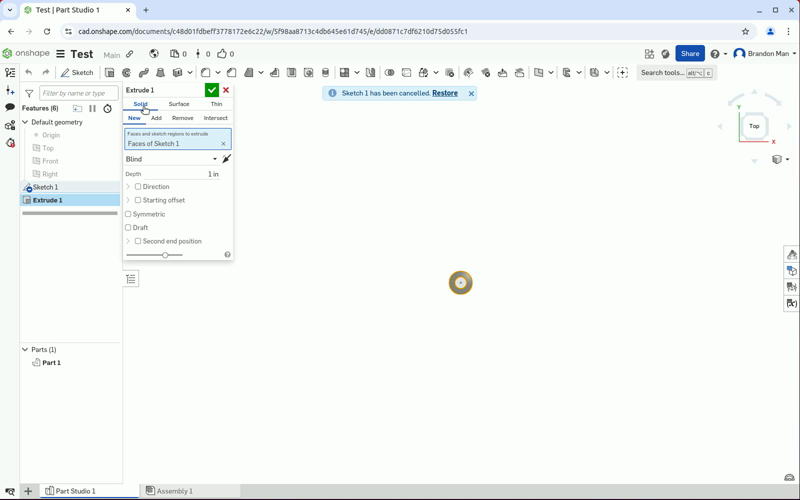
click(143, 106)
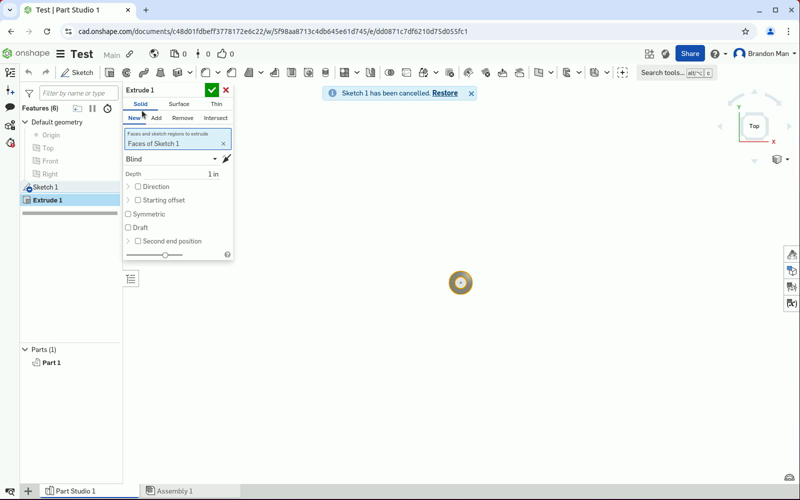
mouse_move(137, 120)
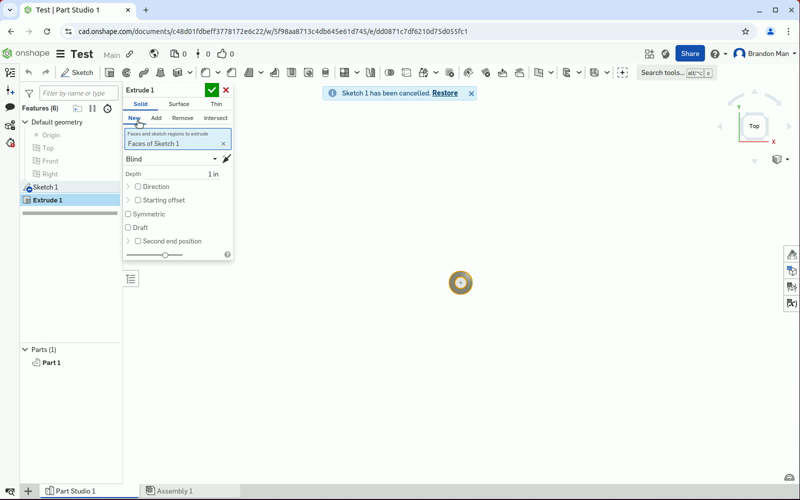
click(137, 120)
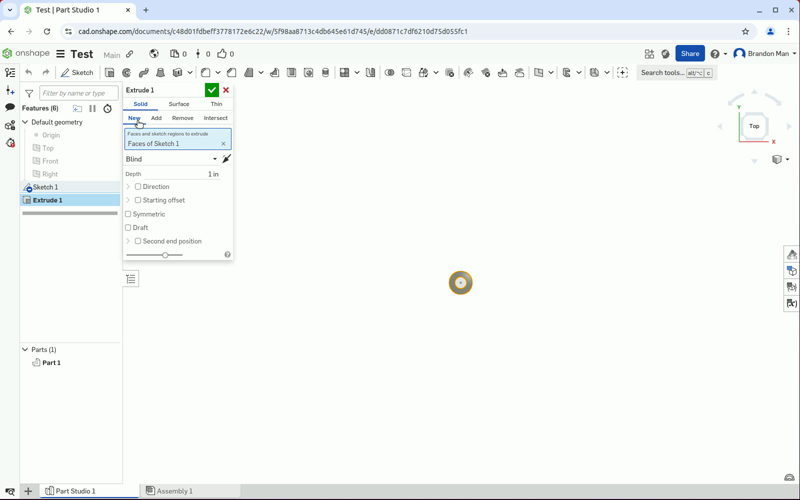
key(tab, 4)
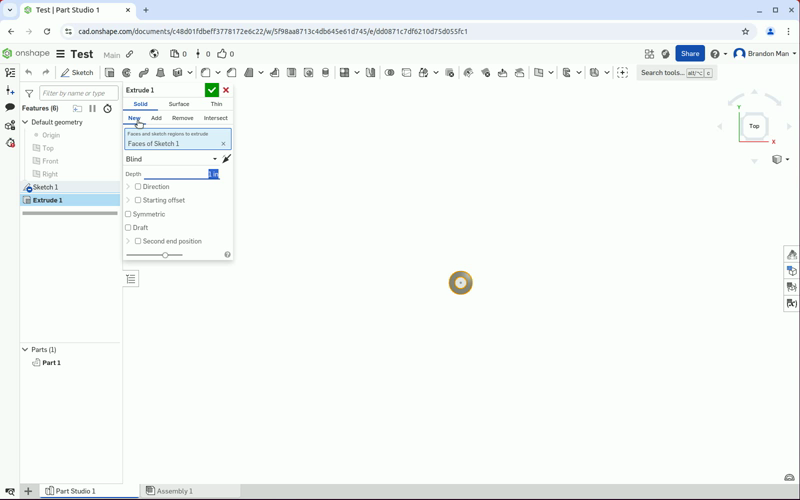
text(23.108)
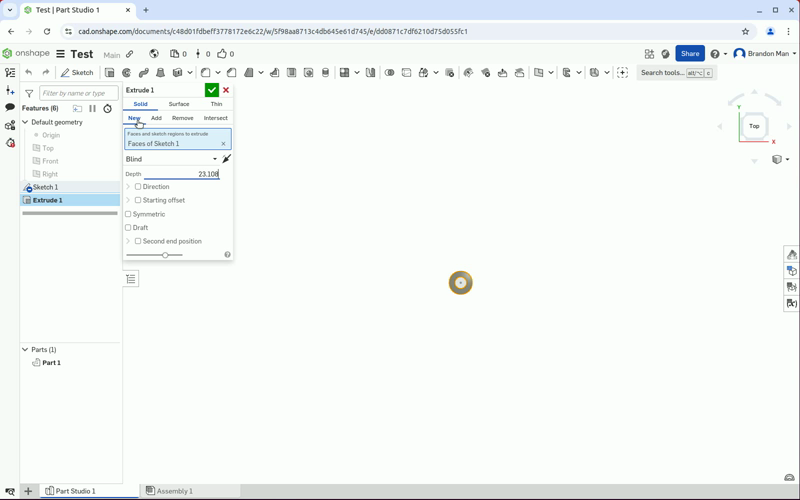
key(enter)
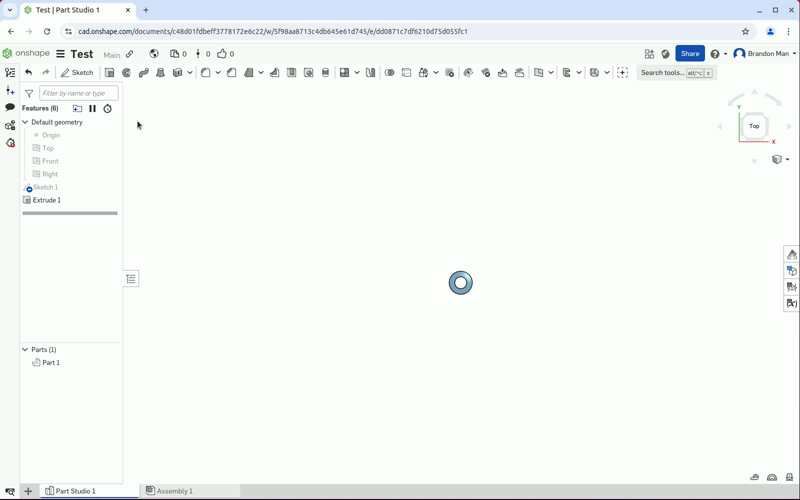
key(shift+h)
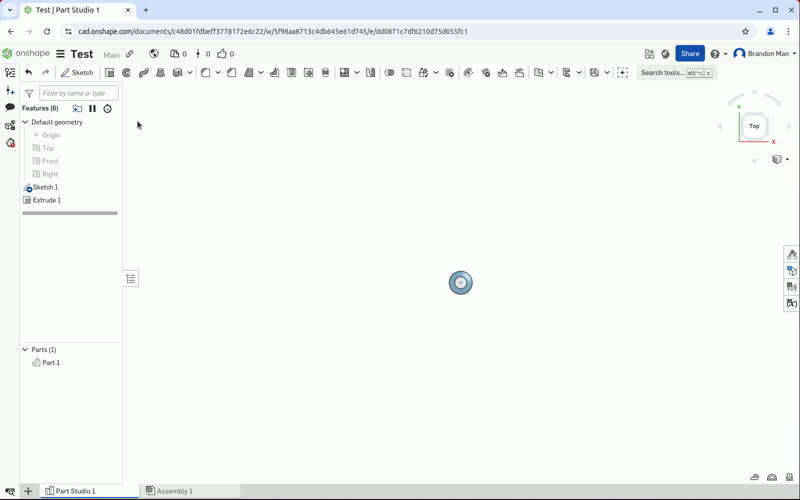
key(shift+h)
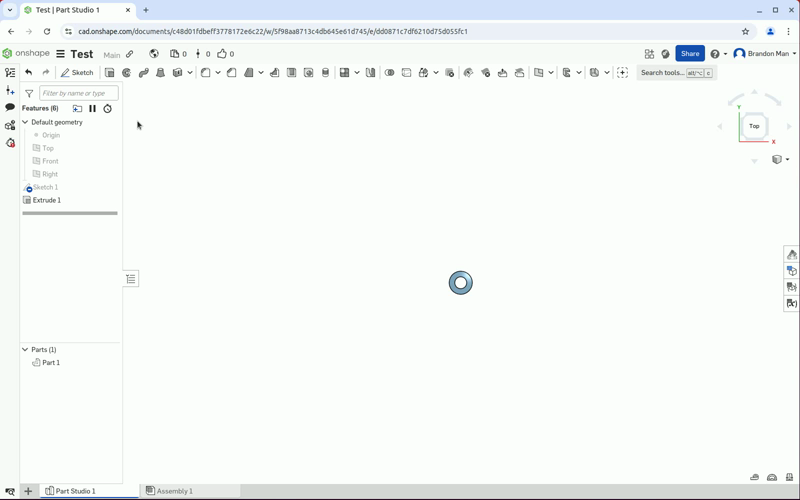
mouse_move(73, 189)
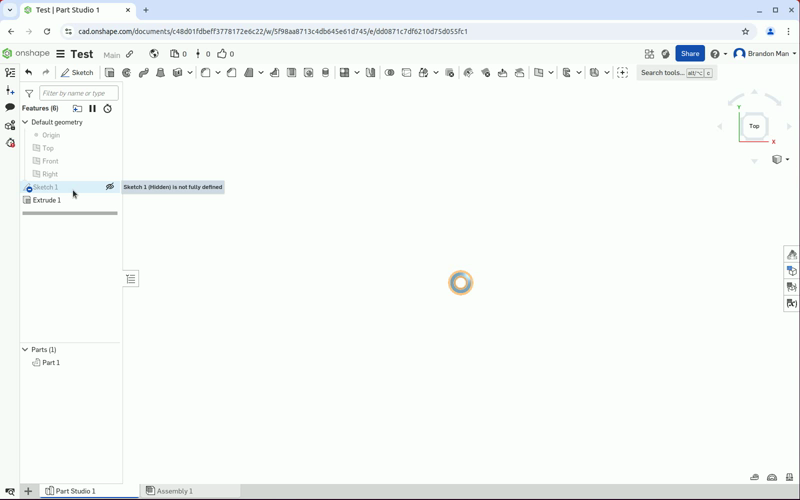
click(73, 189)
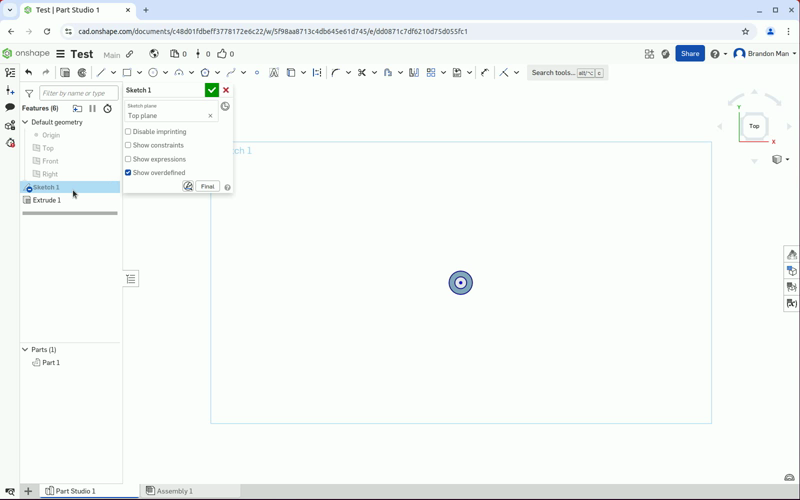
mouse_move(229, 92)
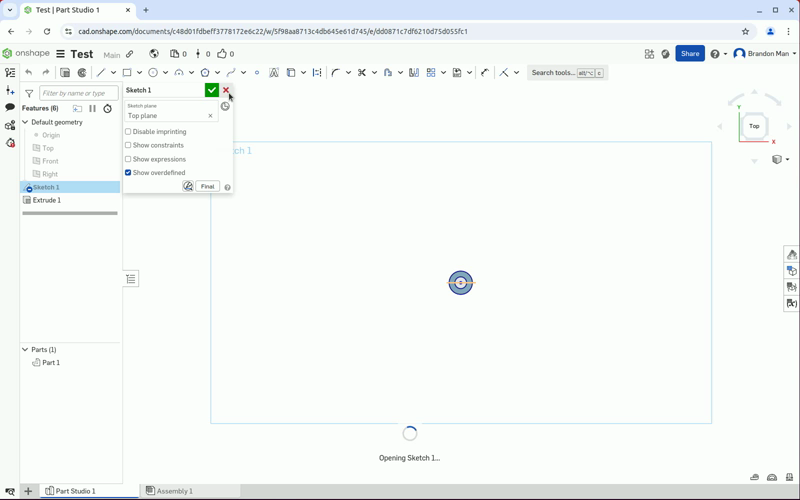
click(229, 92)
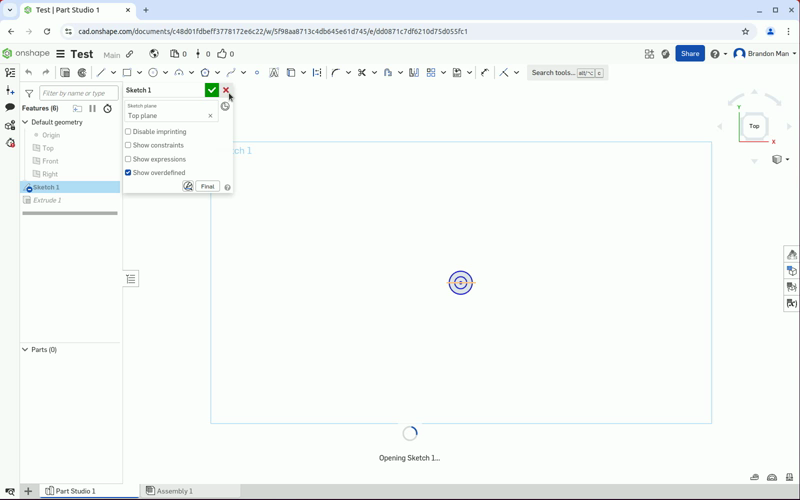
key(shift+s)
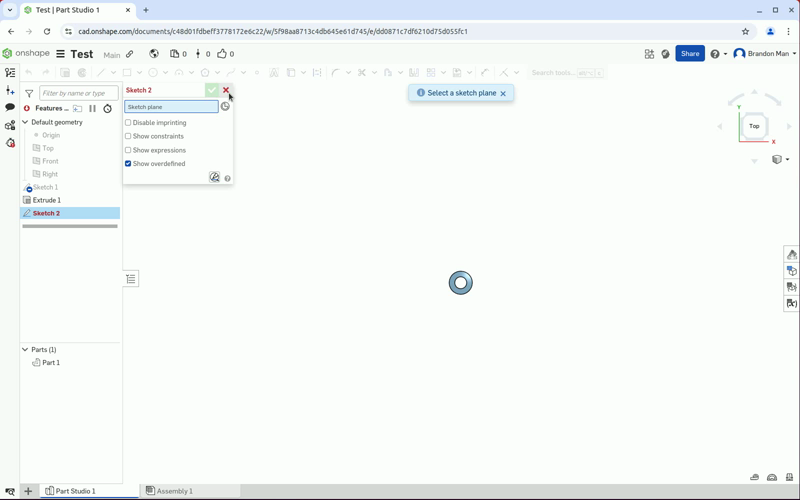
mouse_move(73, 150)
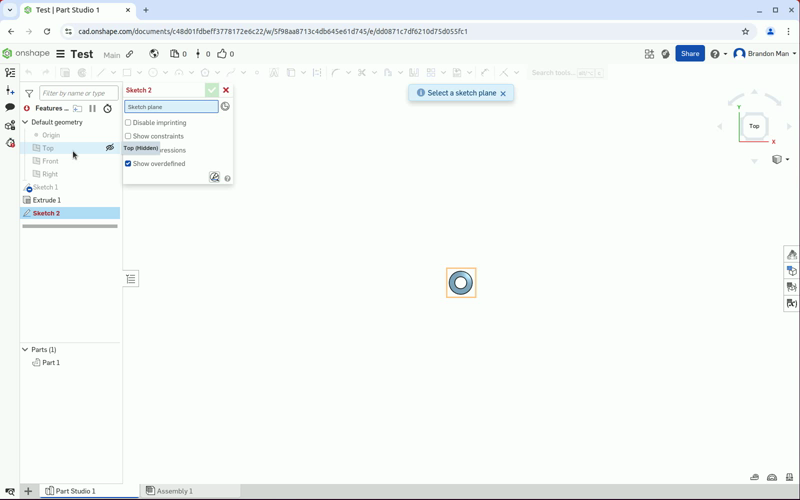
click(73, 150)
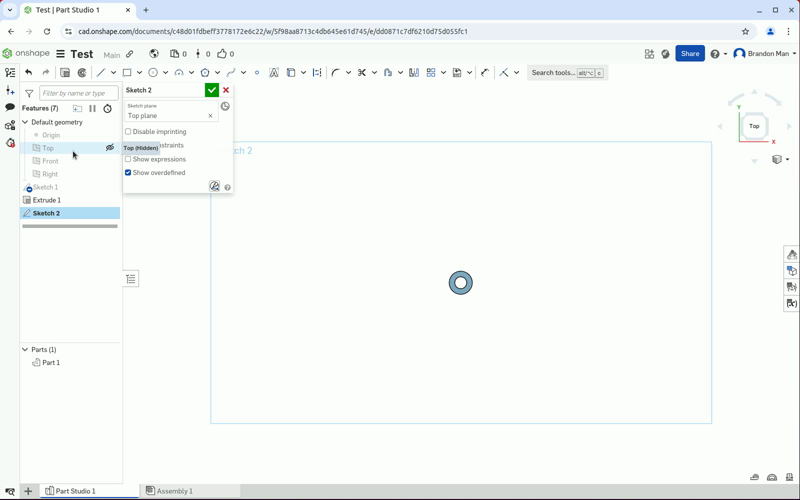
mouse_move(73, 352)
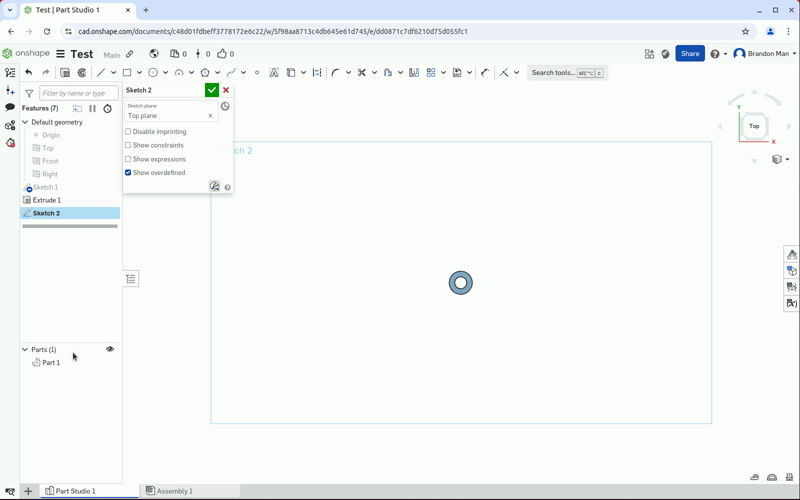
key(y)
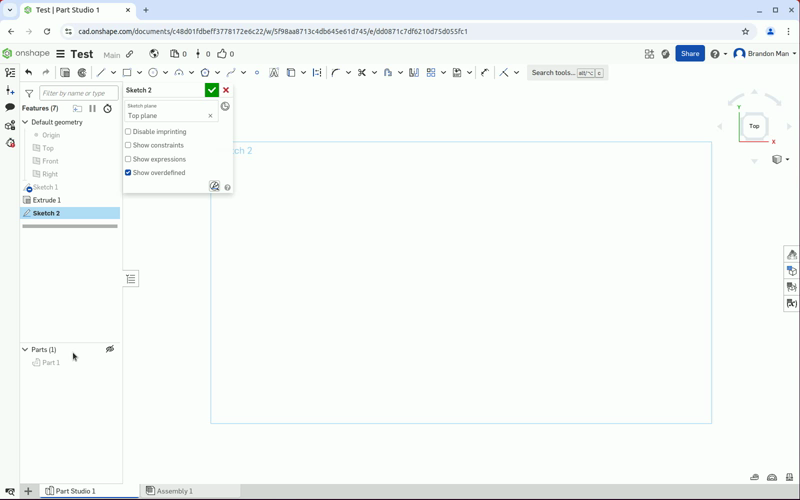
key(c)
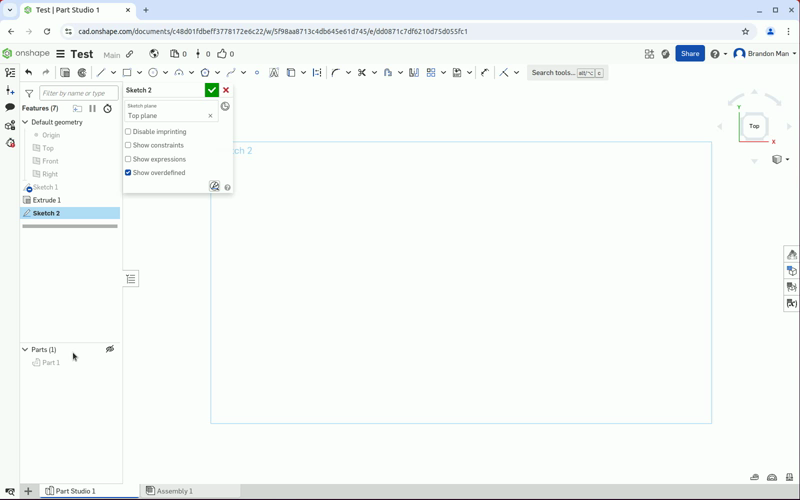
key_down(shift)
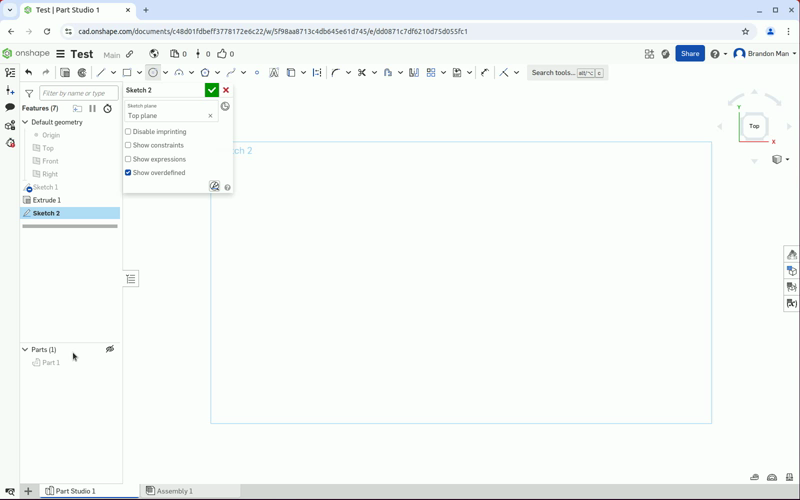
mouse_move(461, 282)
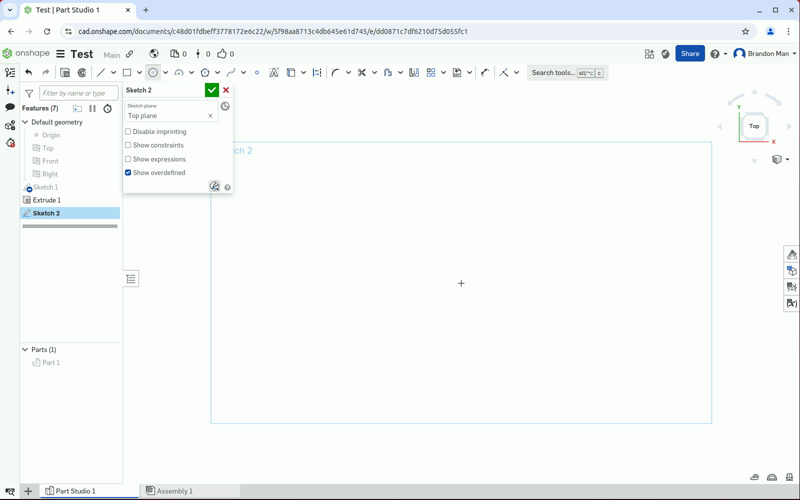
click(461, 282)
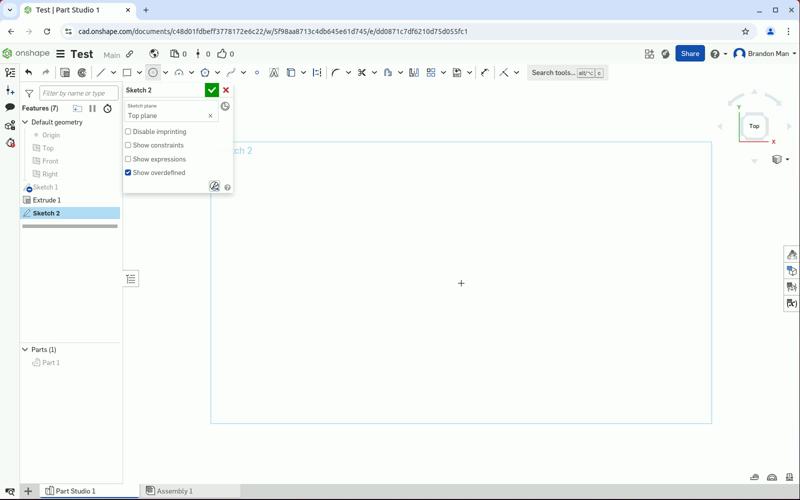
key_up(shift)
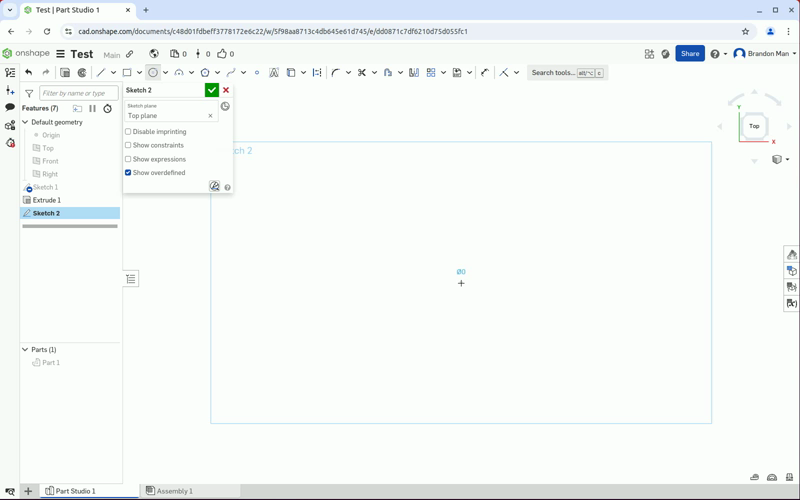
mouse_move(484, 282)
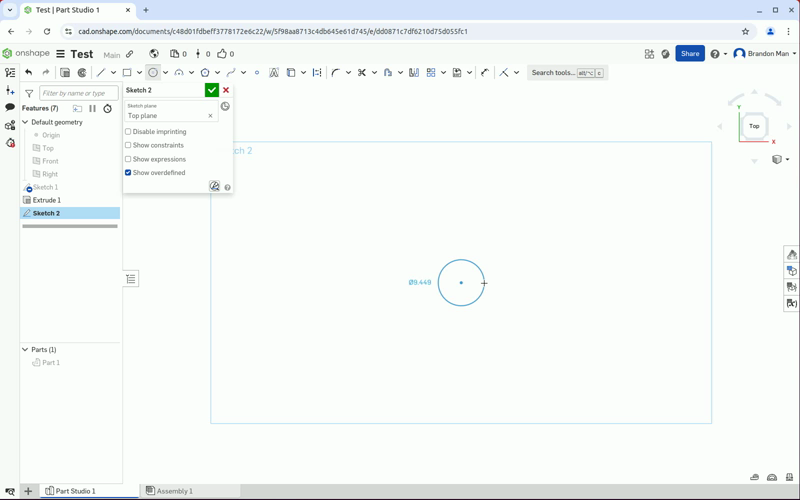
click(484, 282)
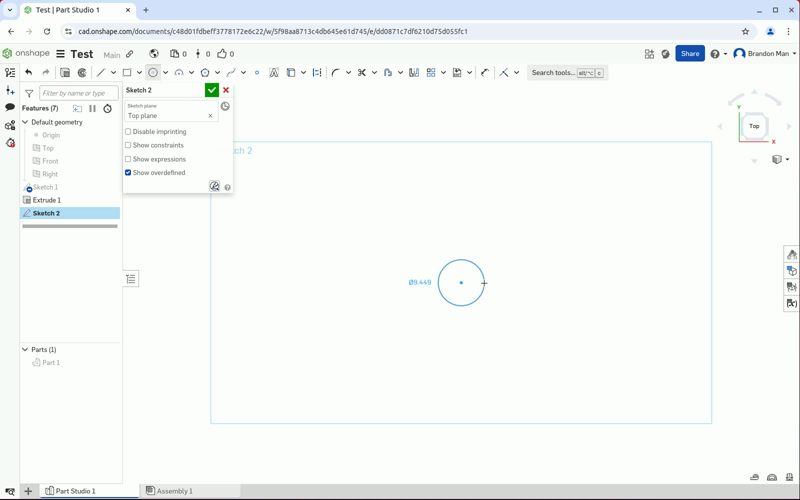
key(esc)
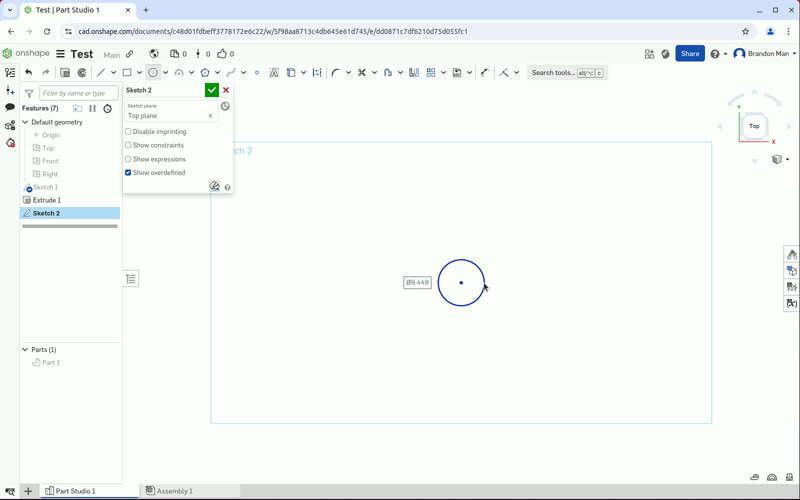
key(c)
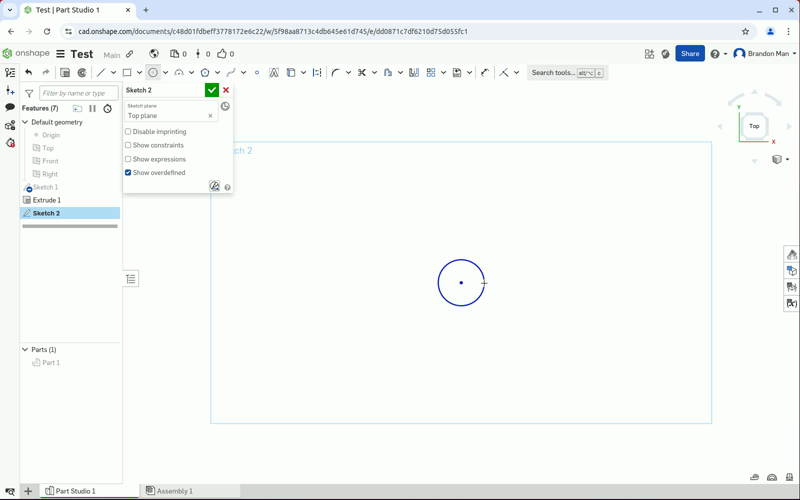
key_down(shift)
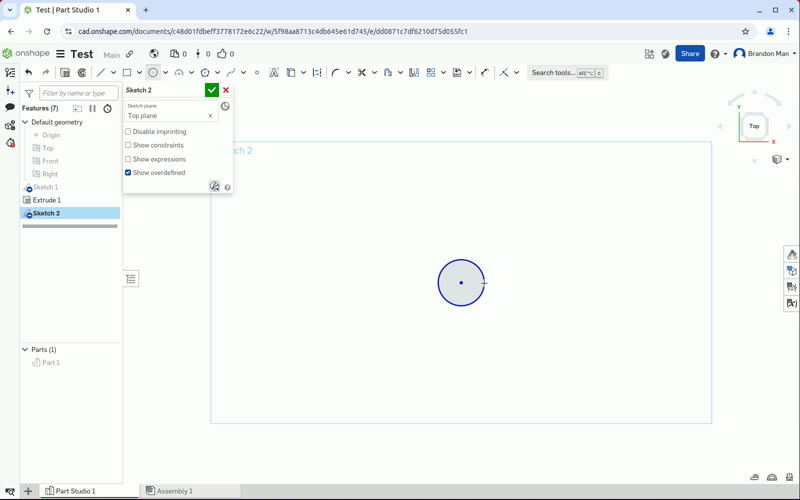
mouse_move(461, 282)
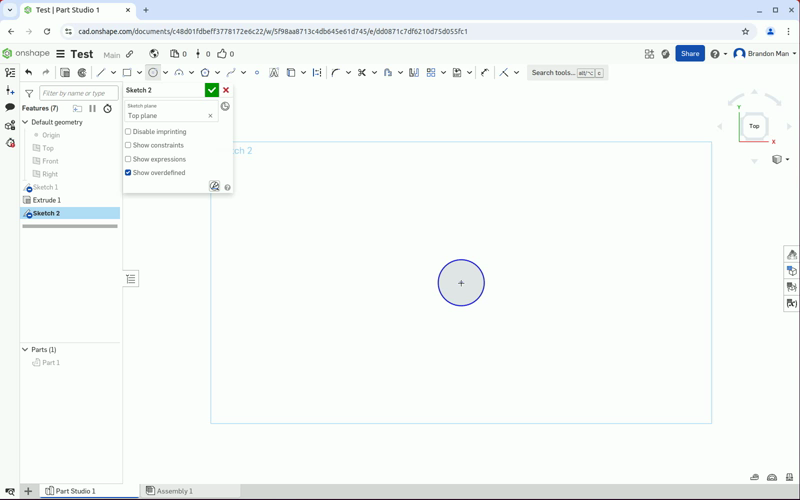
click(461, 282)
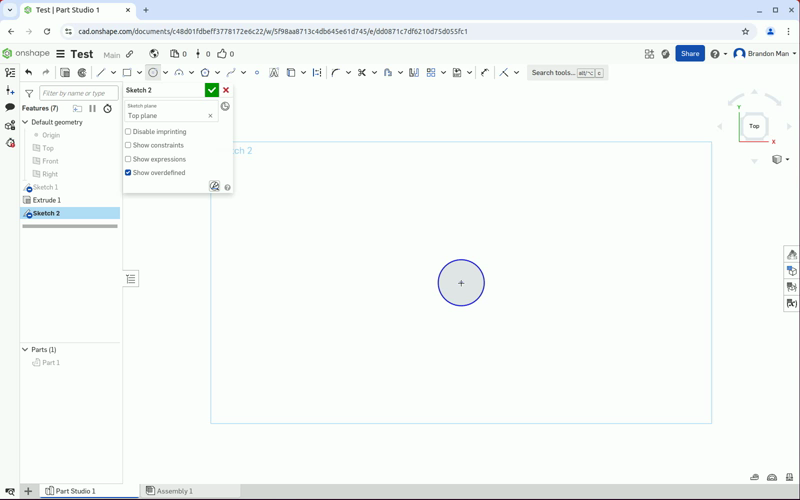
key_up(shift)
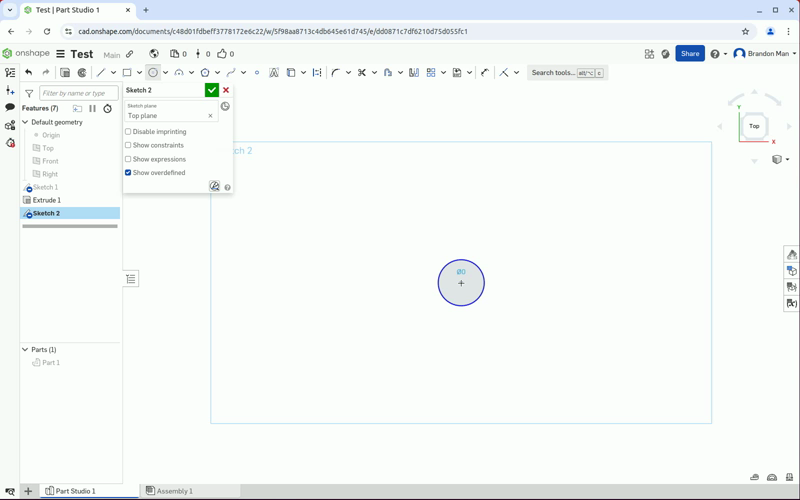
mouse_move(472, 282)
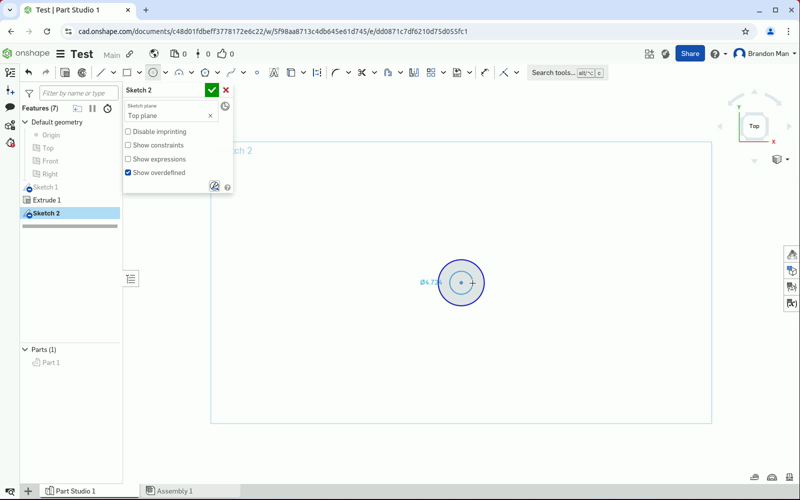
click(472, 282)
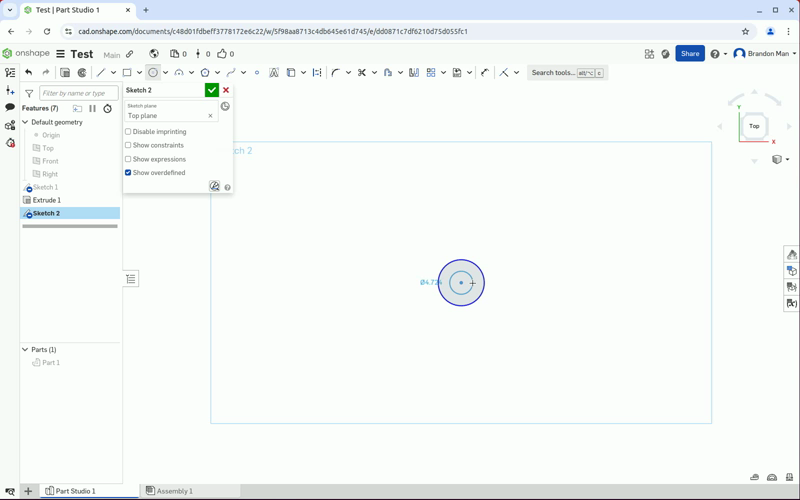
key(esc)
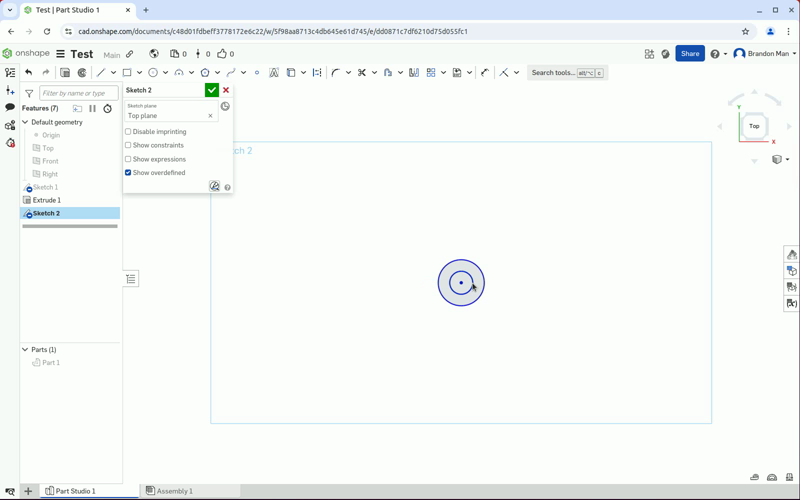
mouse_move(450, 294)
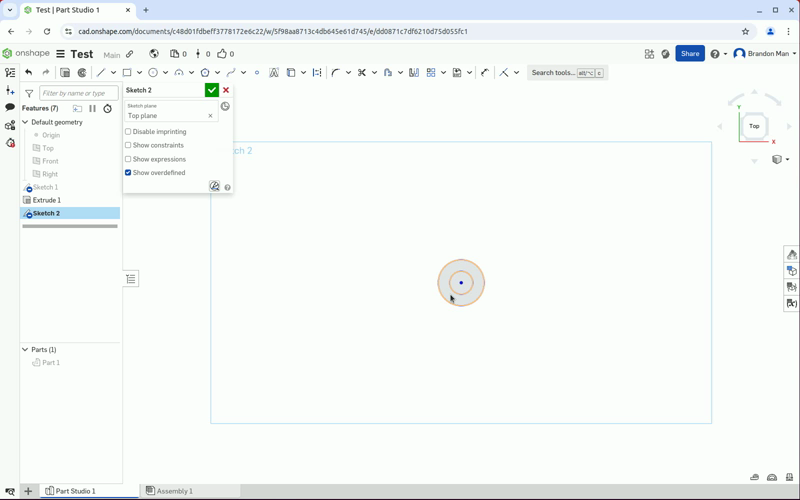
scroll(6)
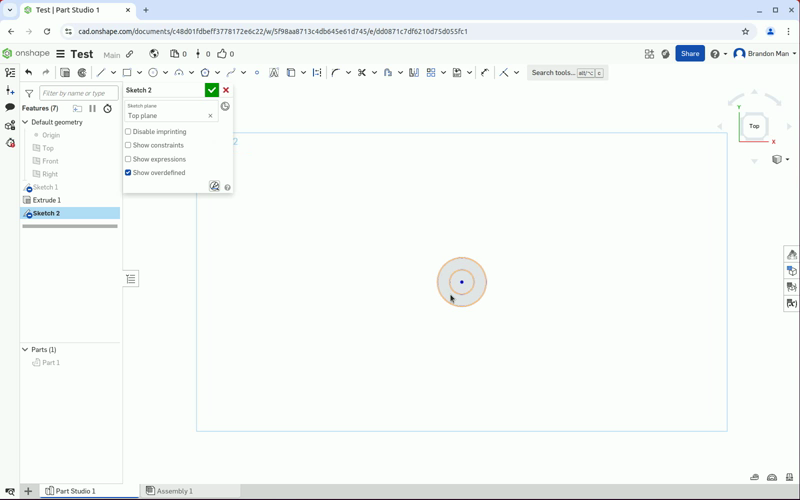
scroll(6)
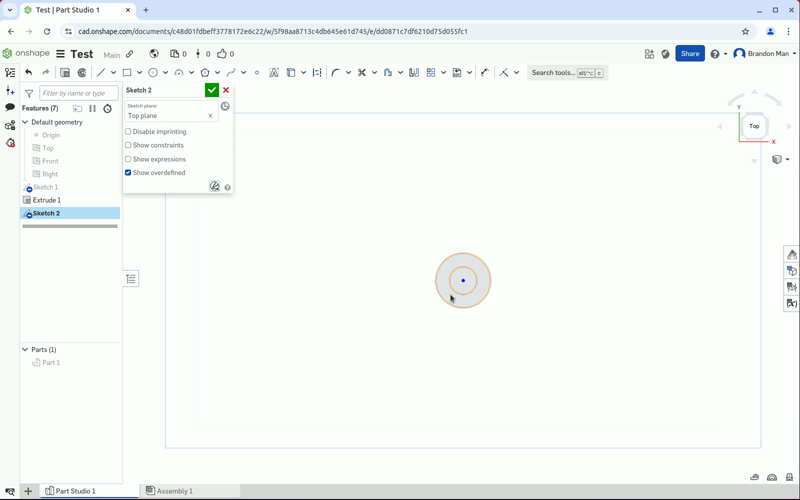
scroll(6)
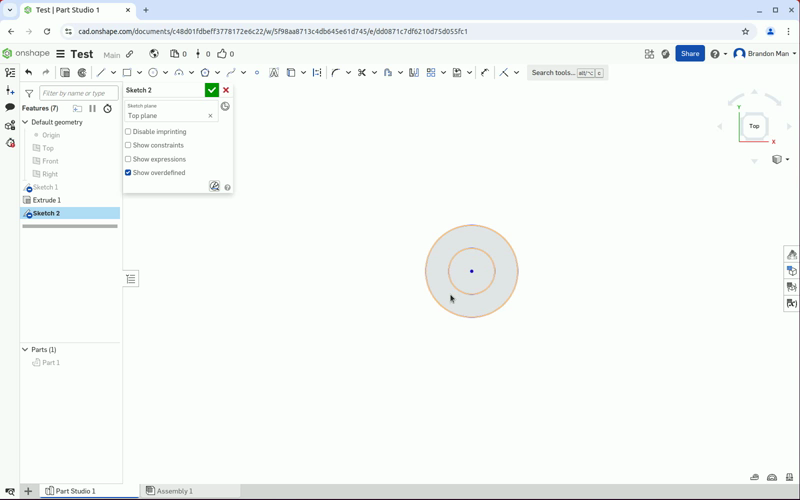
scroll(6)
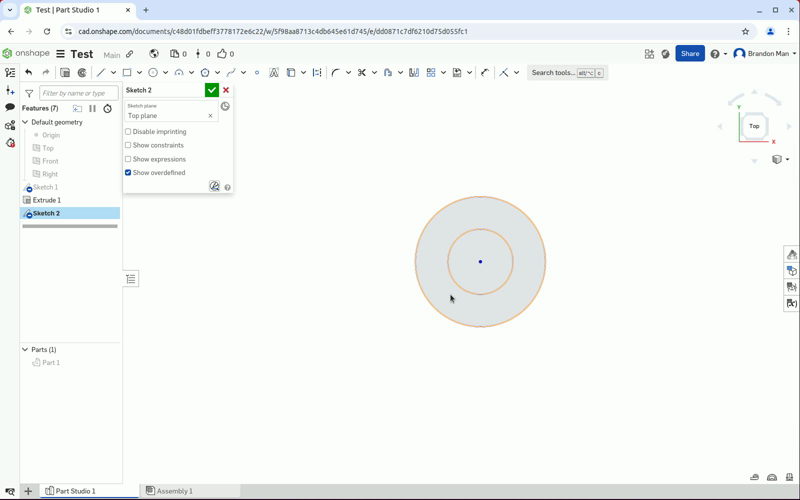
scroll(6)
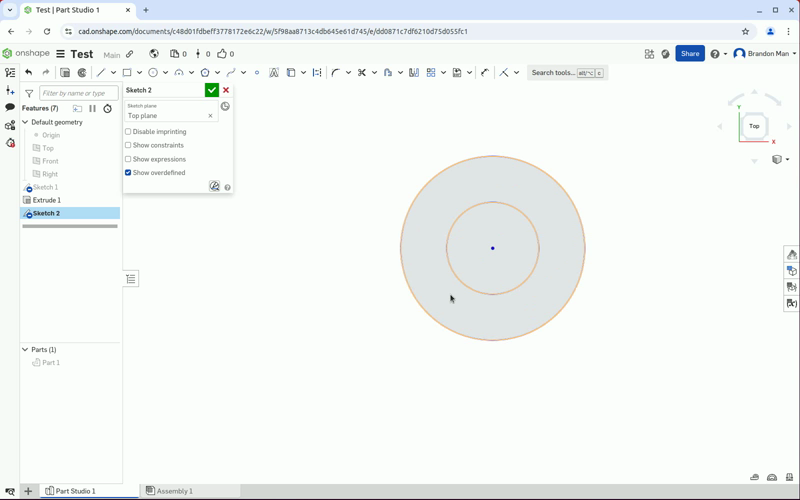
scroll(6)
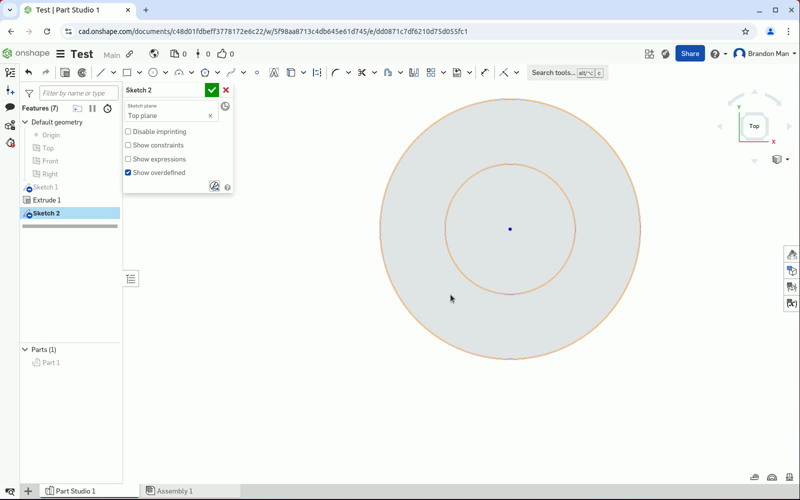
scroll(6)
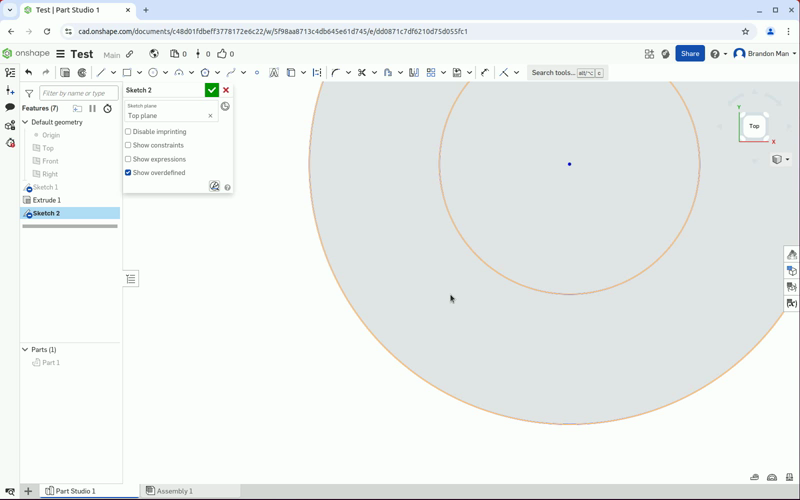
click(450, 294)
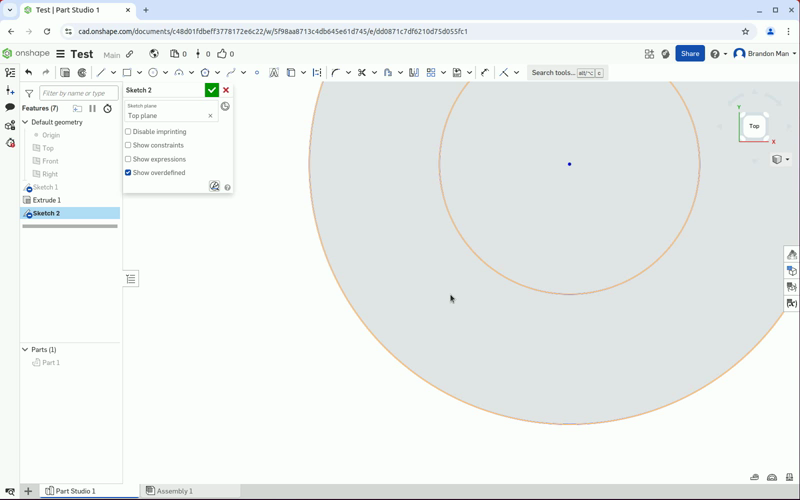
scroll(-6)
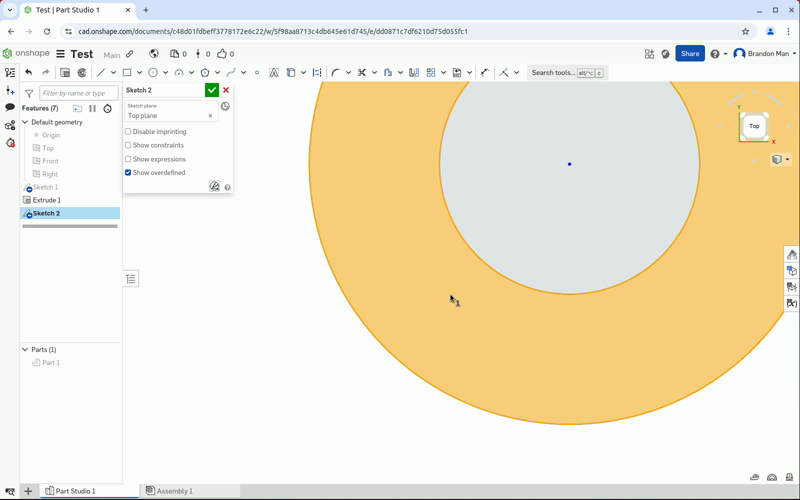
scroll(-6)
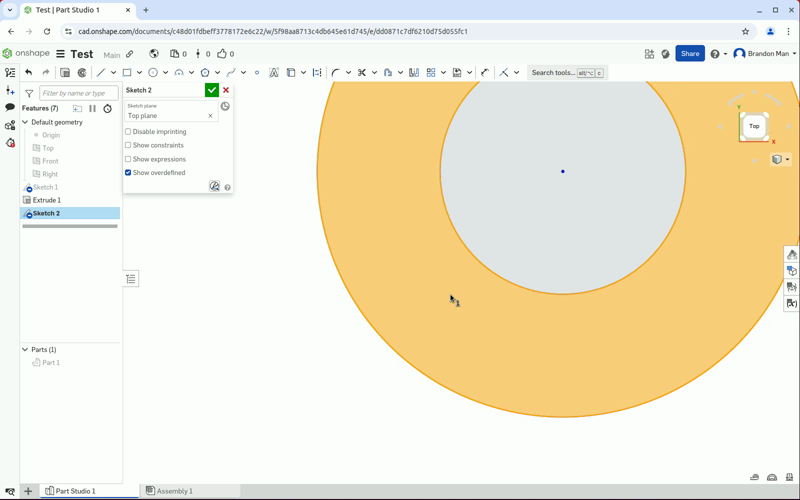
scroll(-6)
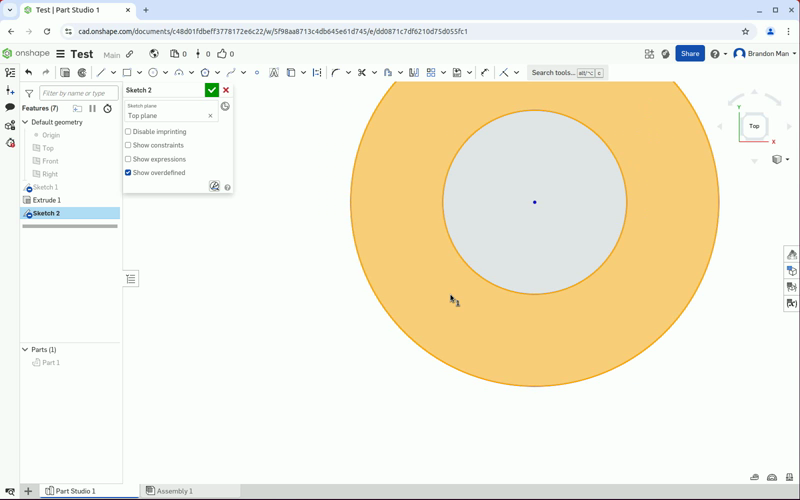
scroll(-6)
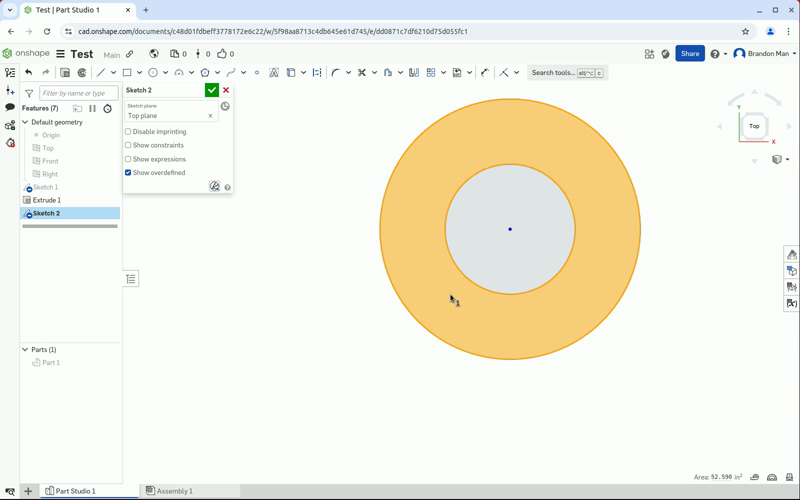
scroll(-6)
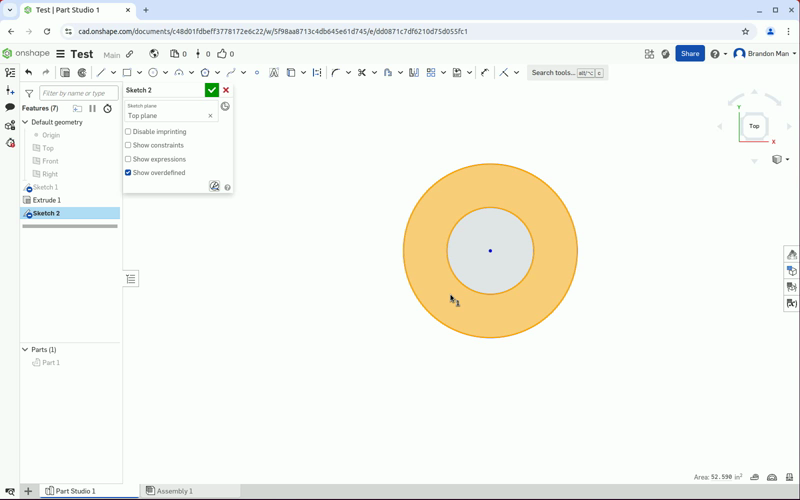
scroll(-6)
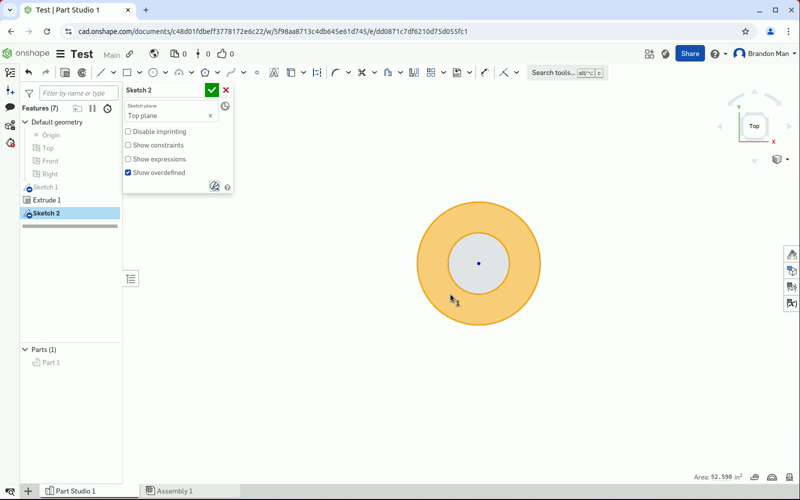
scroll(-6)
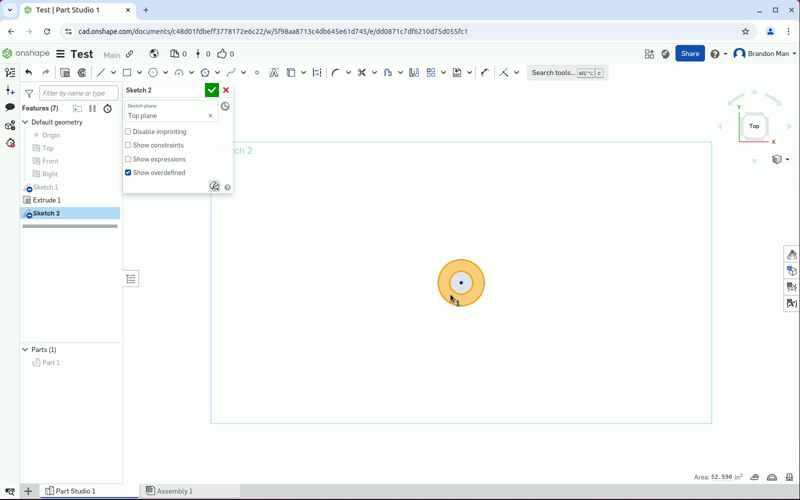
mouse_move(73, 352)
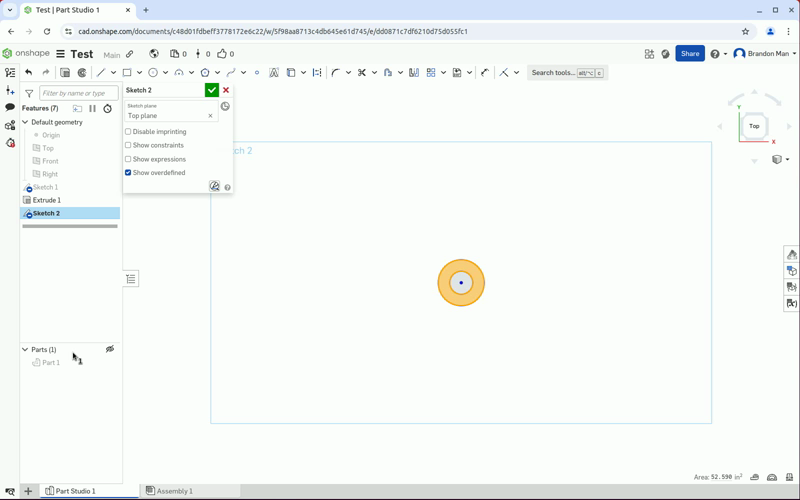
key(shift+y)
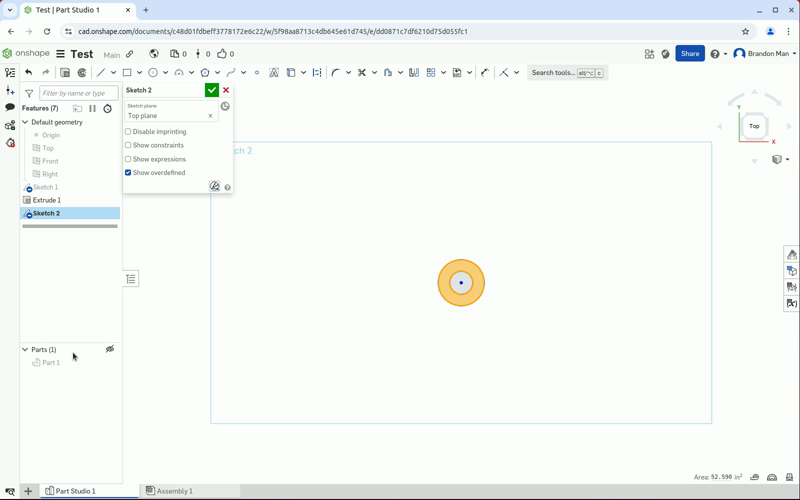
key(shift+e)
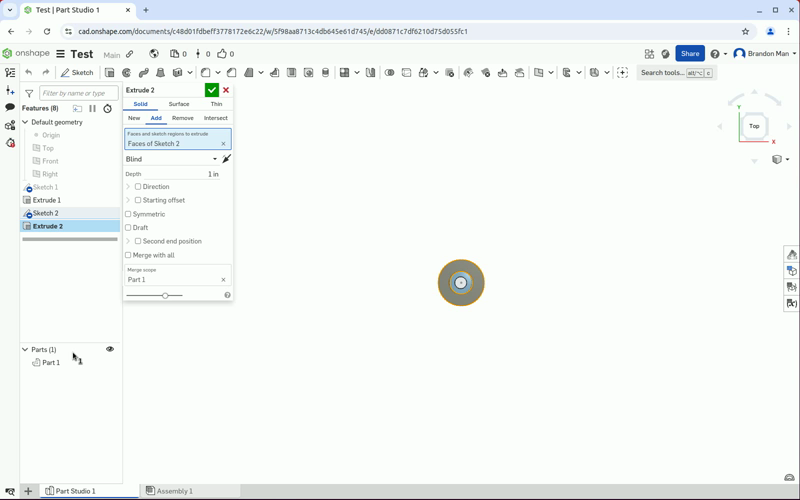
mouse_move(143, 106)
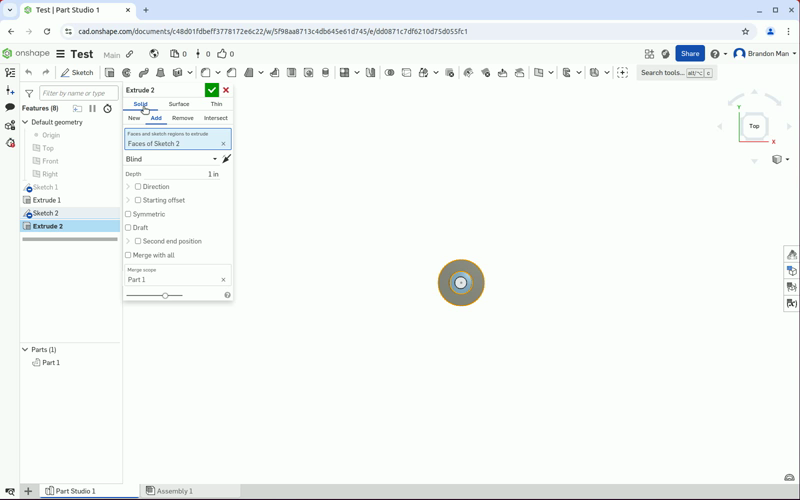
click(143, 106)
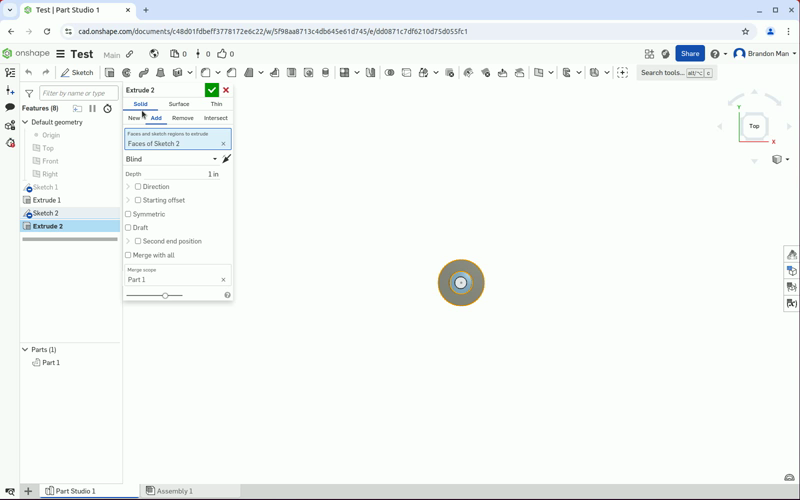
mouse_move(137, 120)
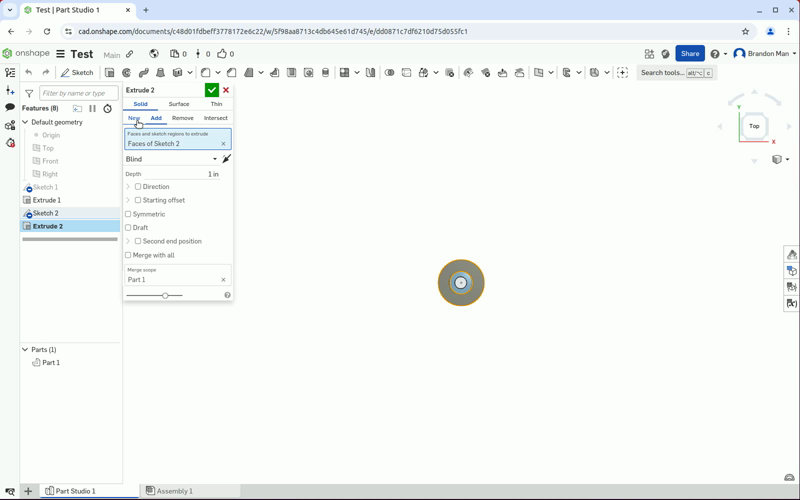
click(137, 120)
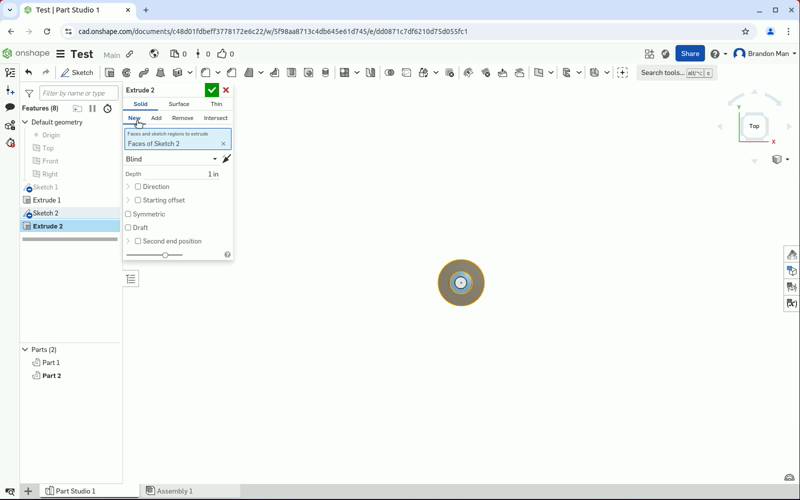
key(tab, 4)
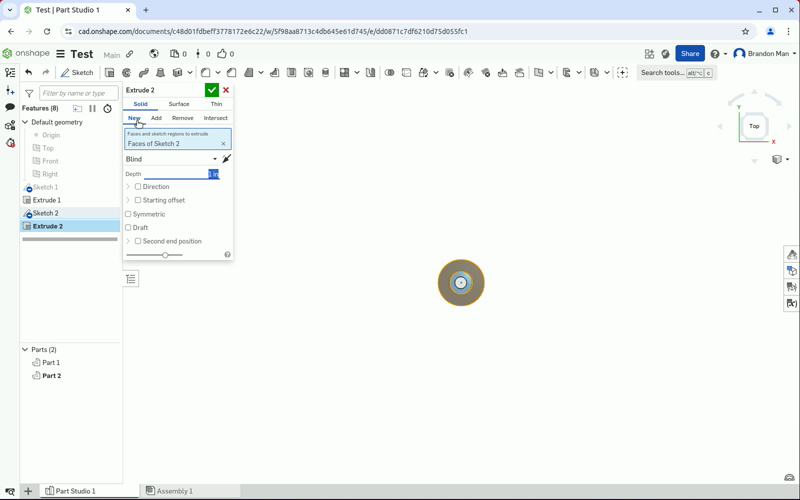
text(4.574)
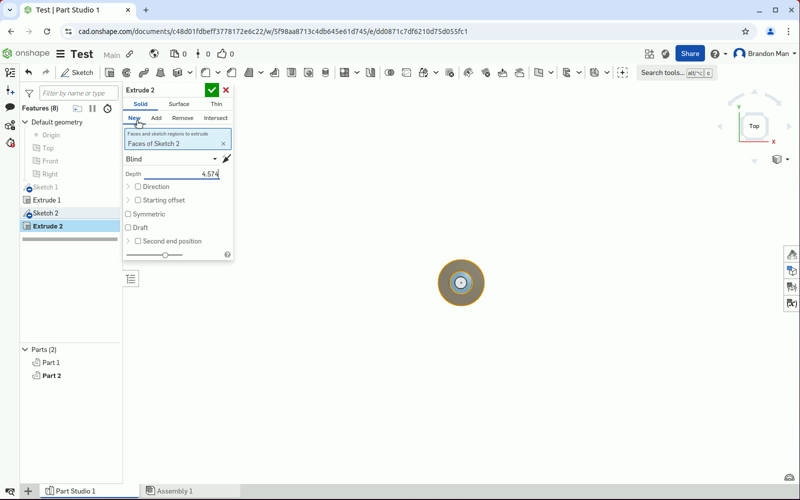
key(tab, 3)
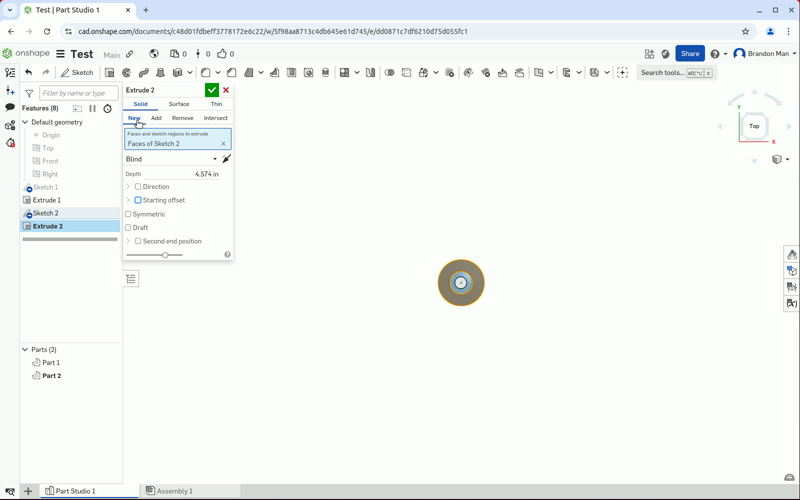
key(tab, 2)
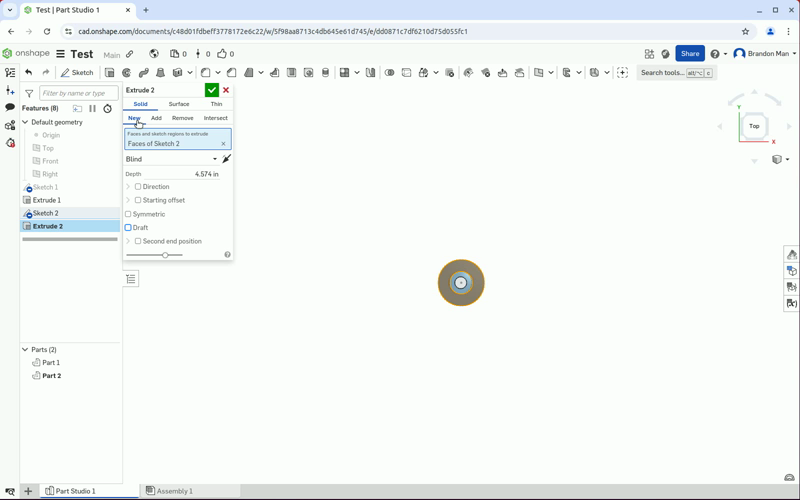
key(space)
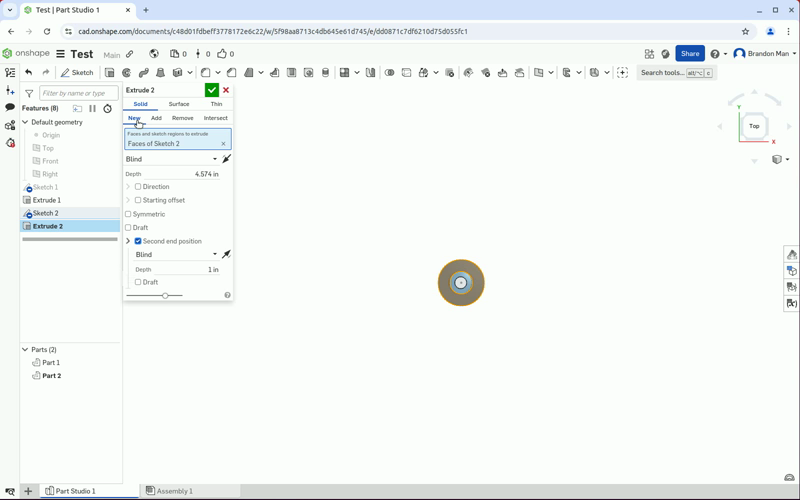
key(tab, 3)
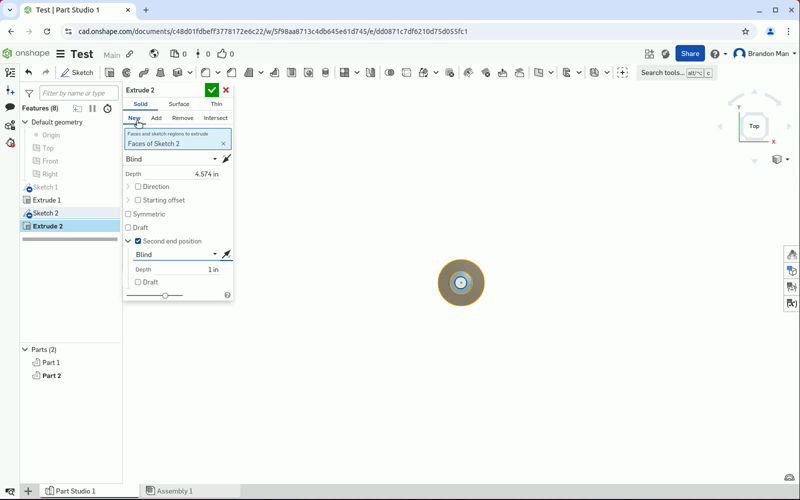
text(2.407)
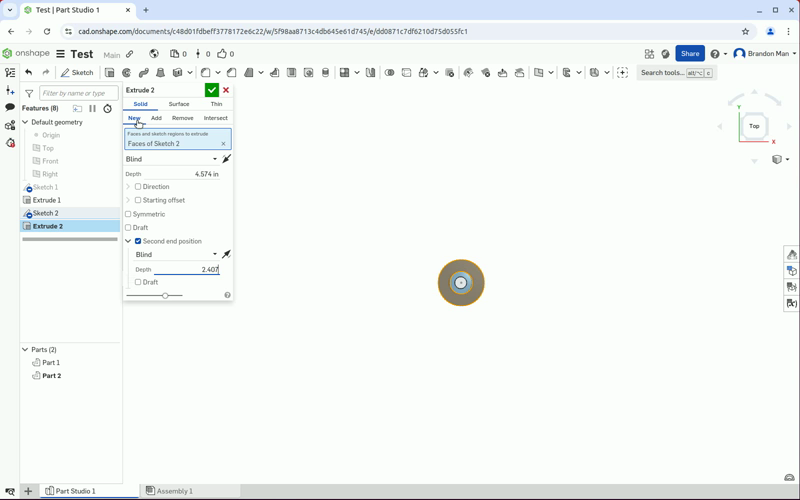
key(enter)
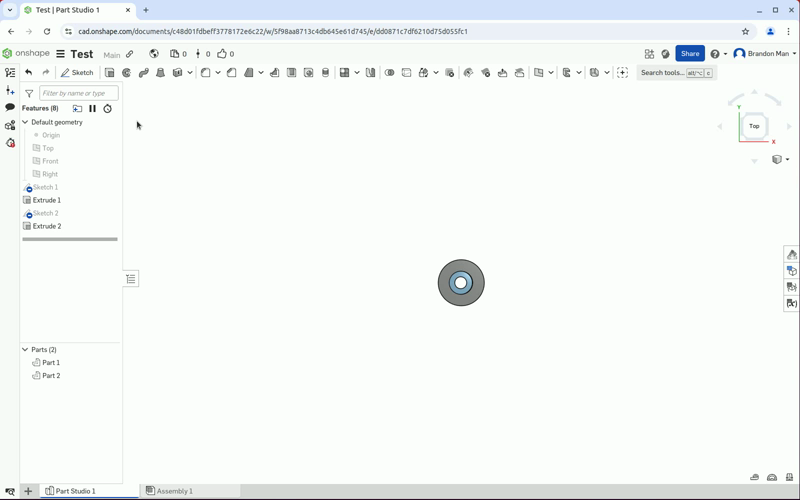
key(shift+h)
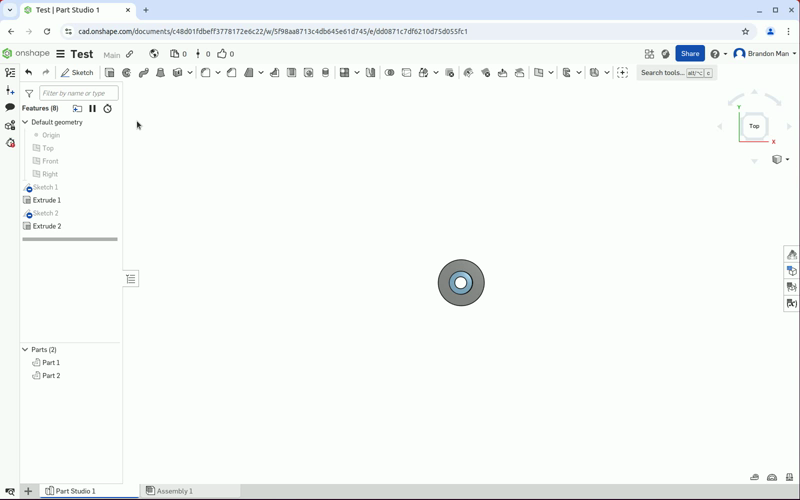
key(shift+h)
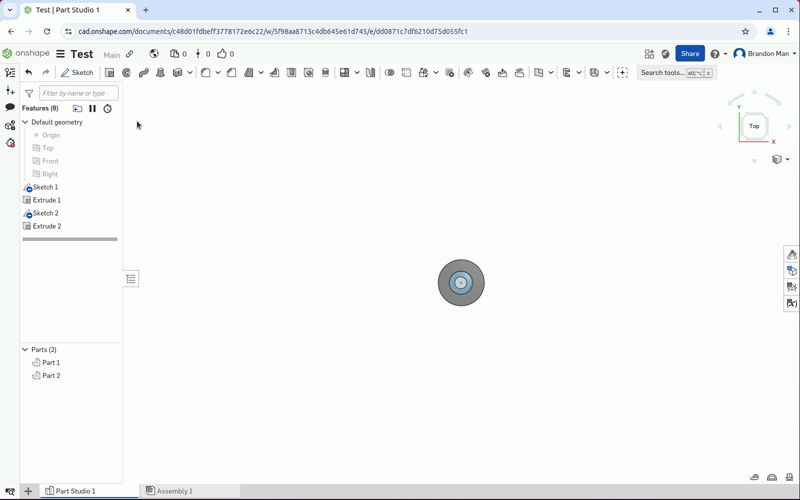
key(shift+7)
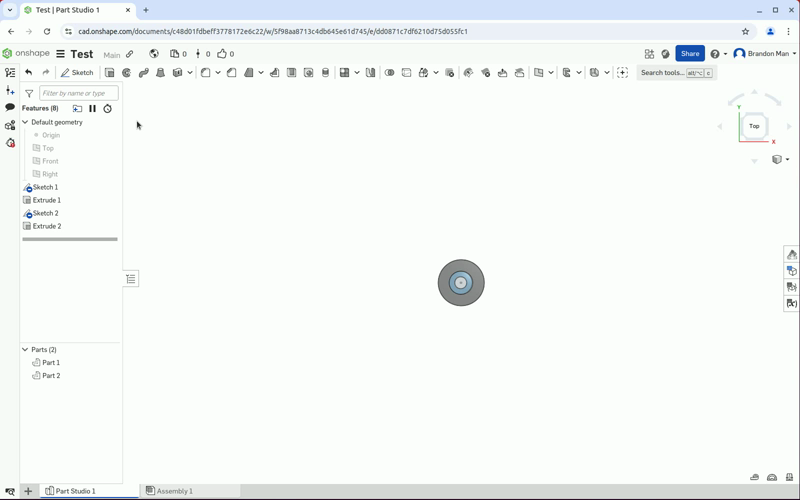
key(up, 3)
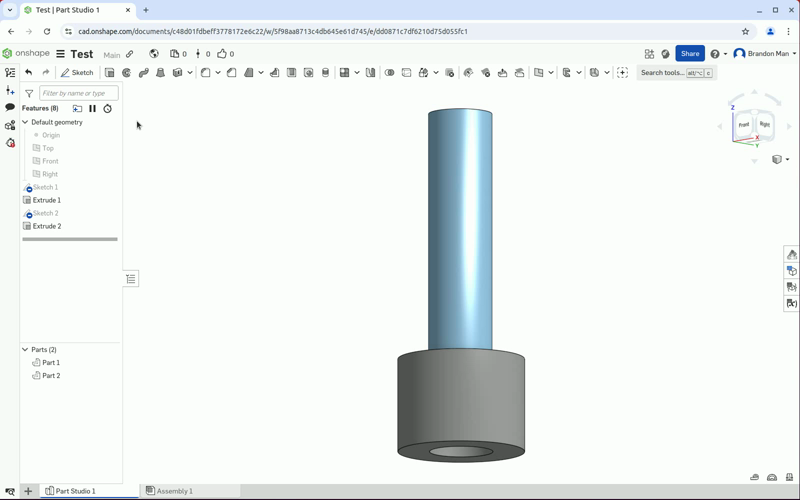
key(left, 3)
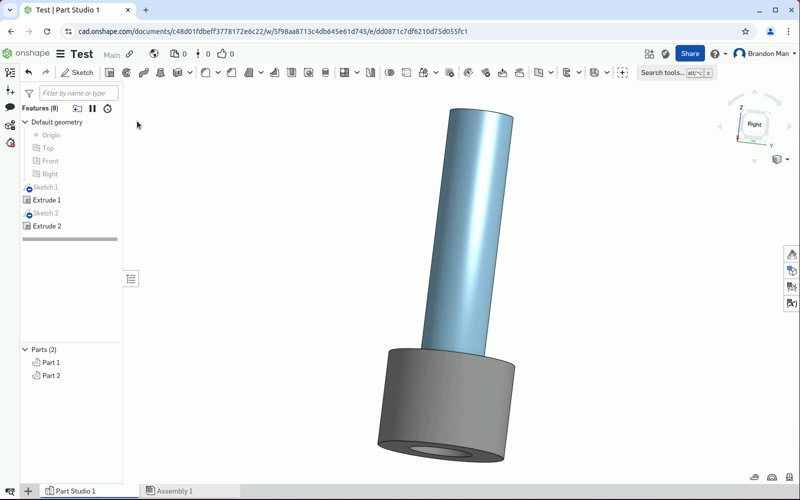
key(right, 3)
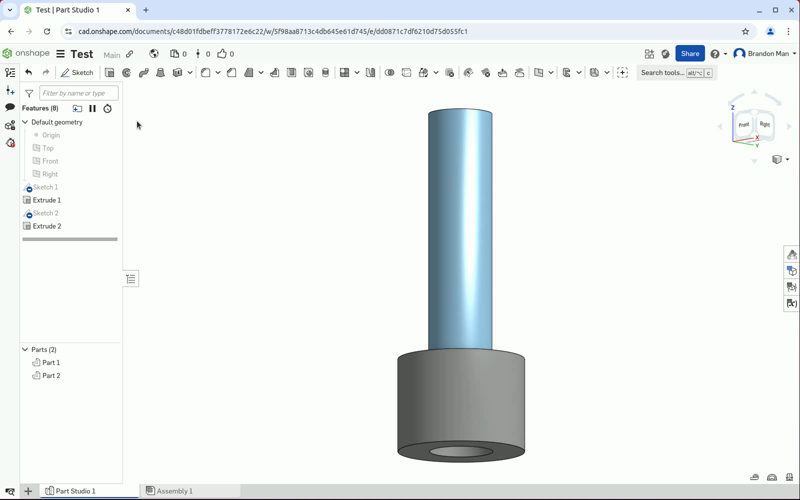
key(down, 3)
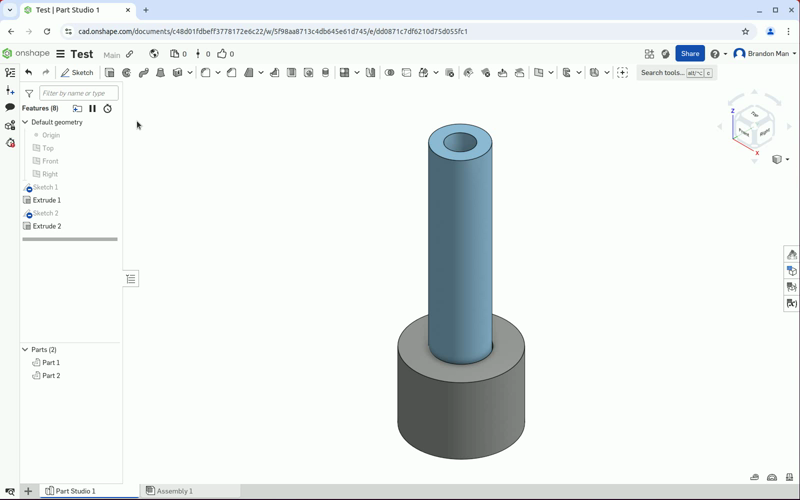
mouse_move(73, 189)
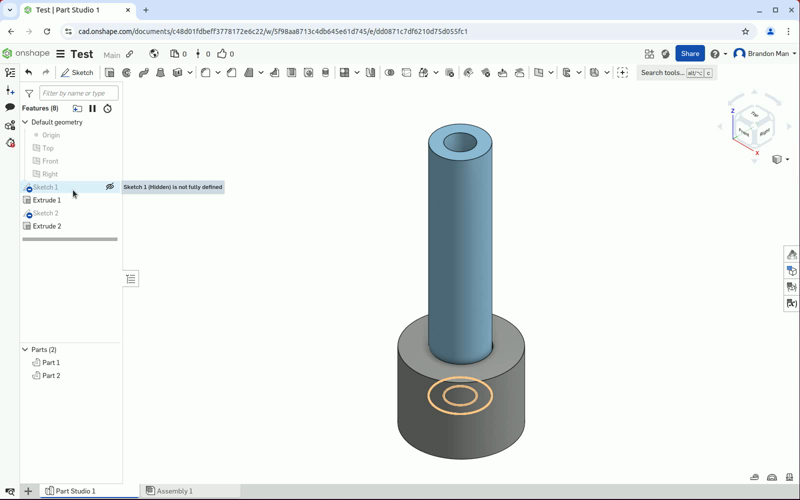
click(73, 189)